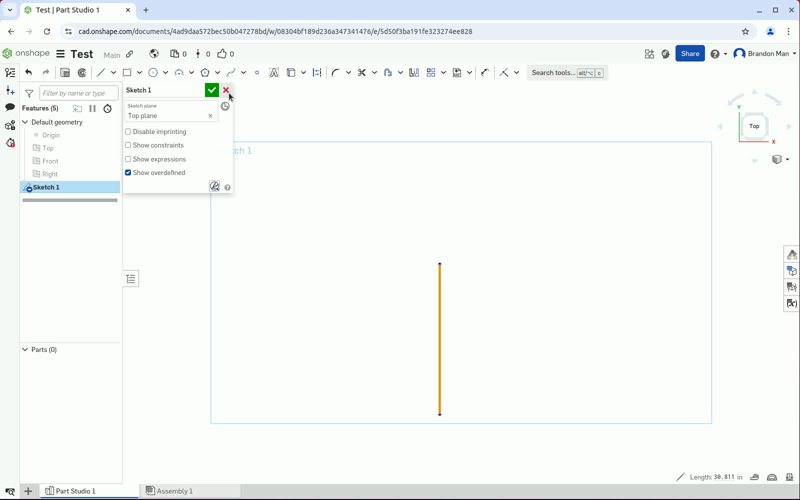
key(shift+h)
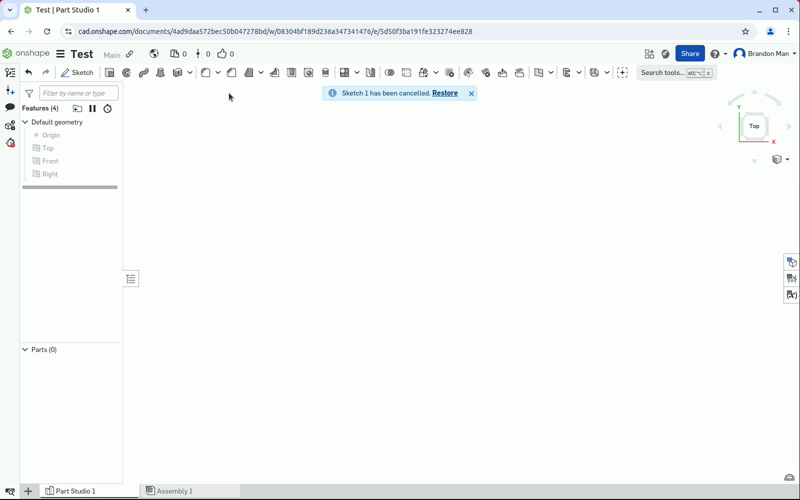
mouse_move(73, 352)
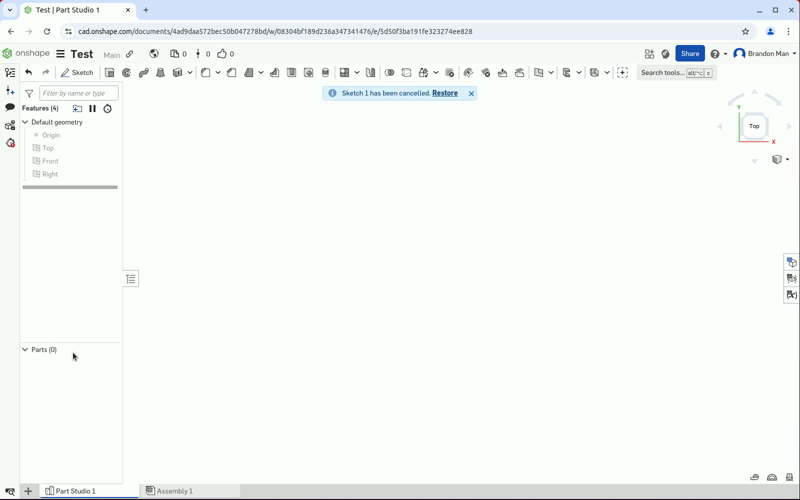
key(y)
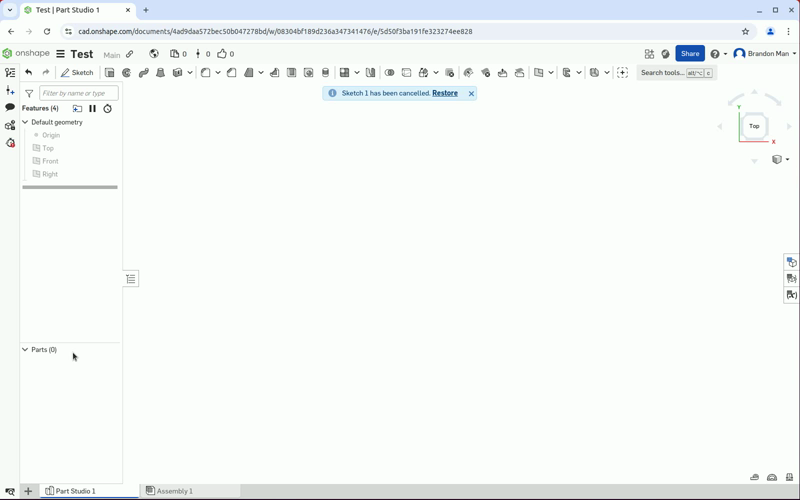
key(shift+p)
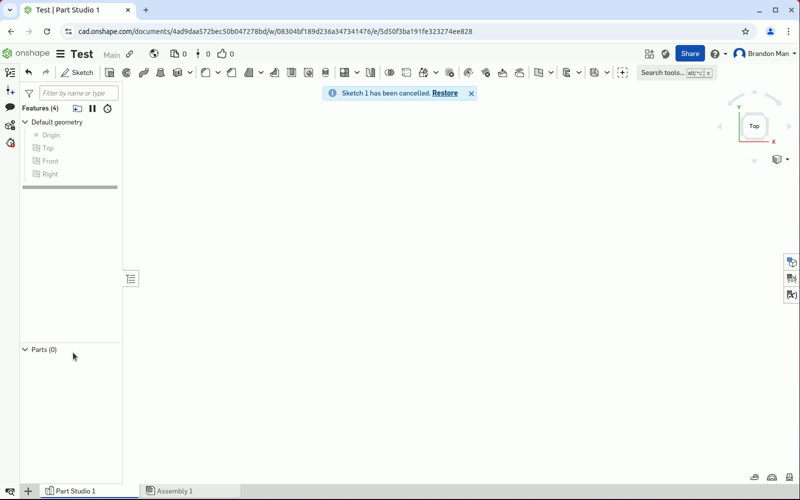
key(space)
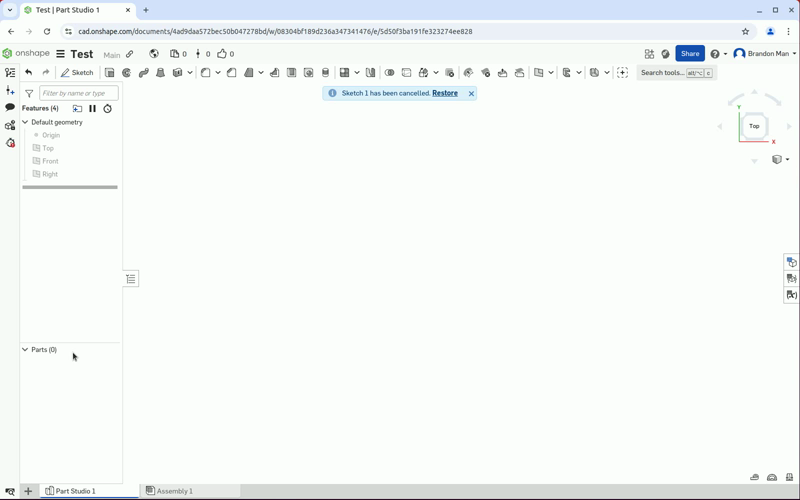
key_down(shift)
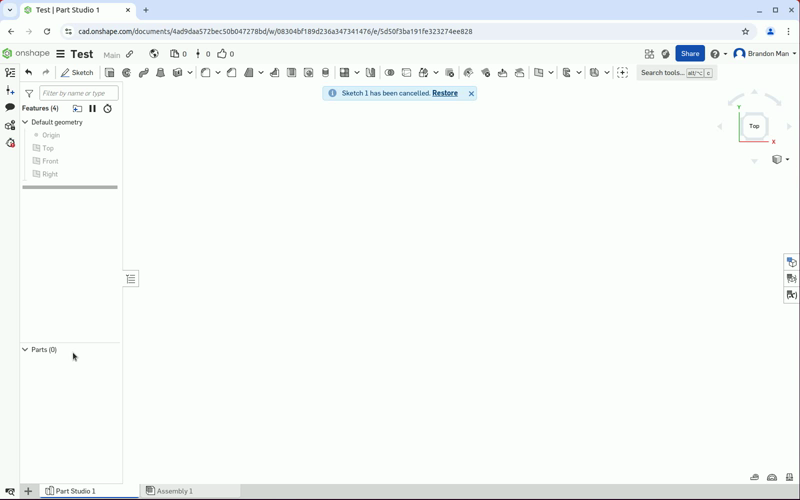
key(up)
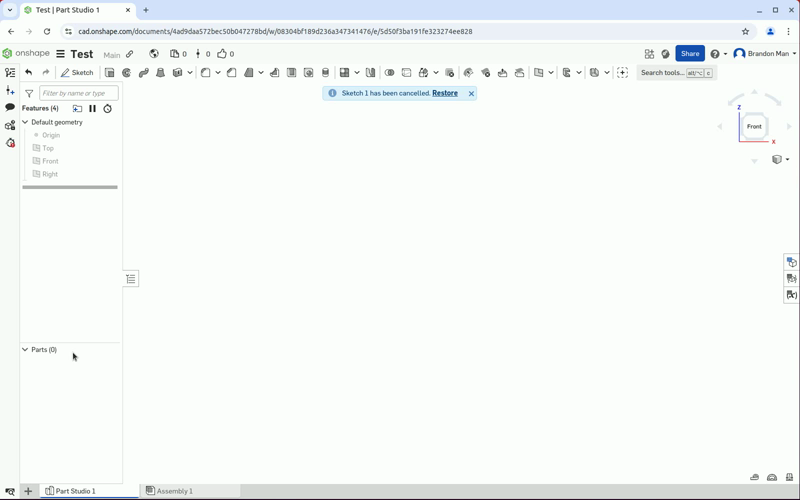
key_up(shift)
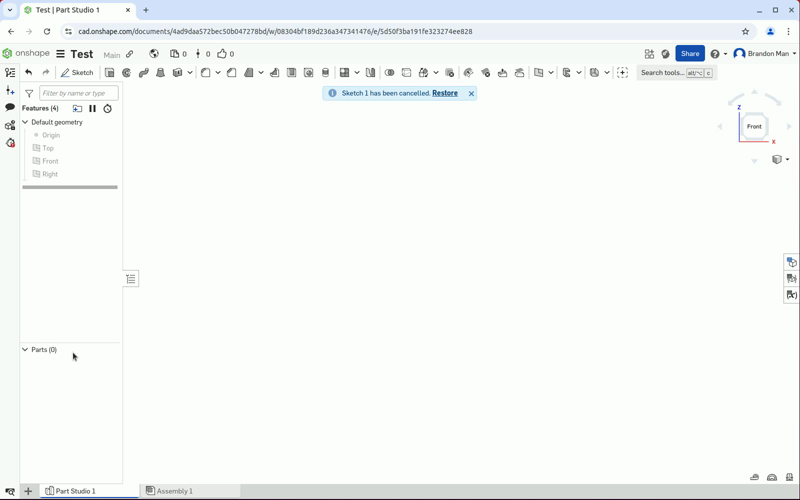
mouse_move(73, 352)
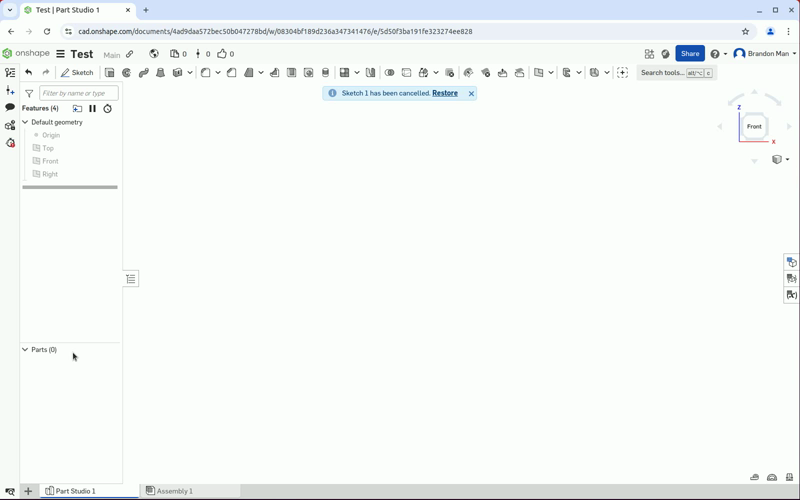
key(shift+y)
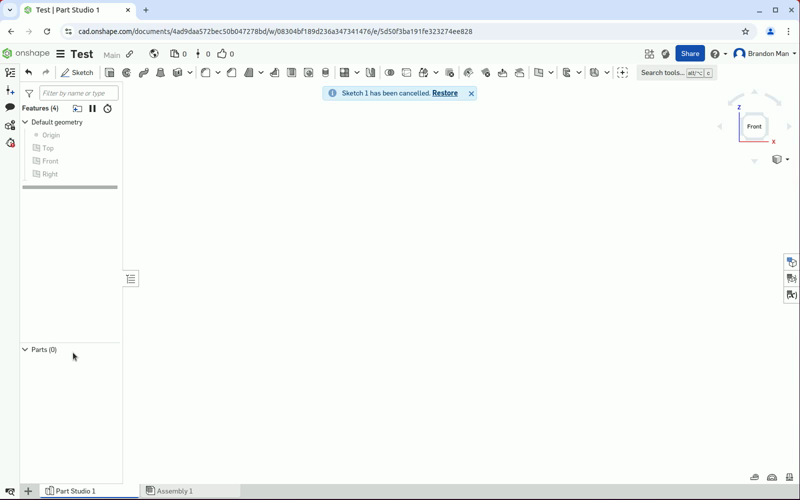
key(shift+s)
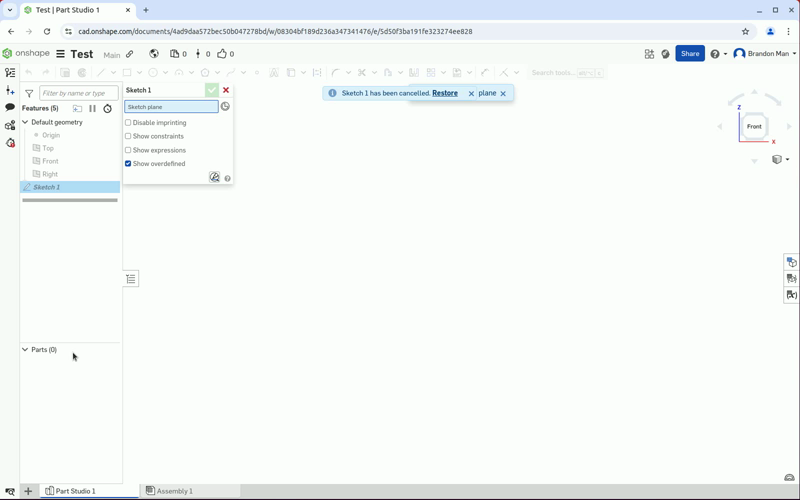
mouse_move(73, 163)
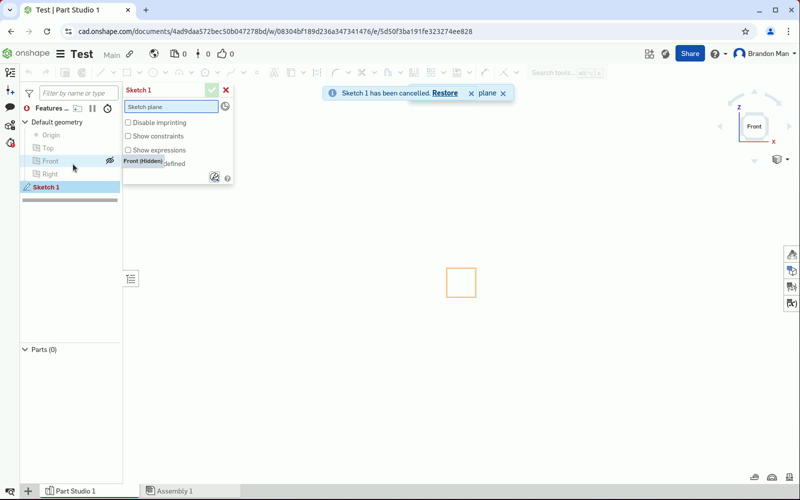
click(73, 163)
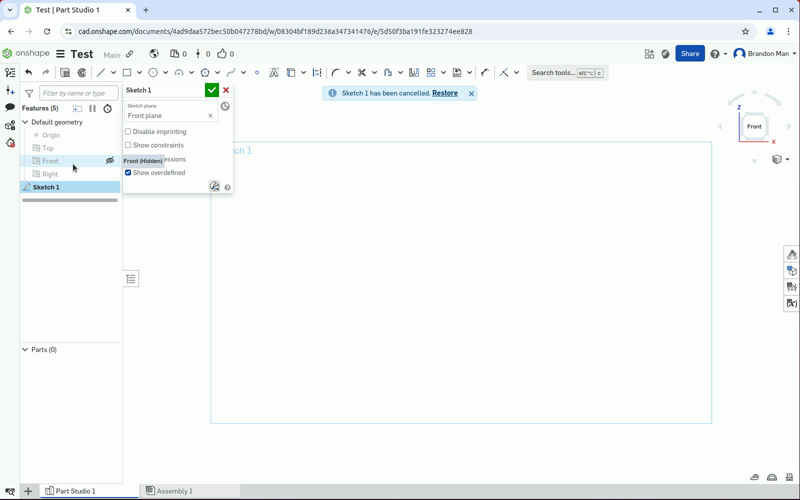
mouse_move(73, 352)
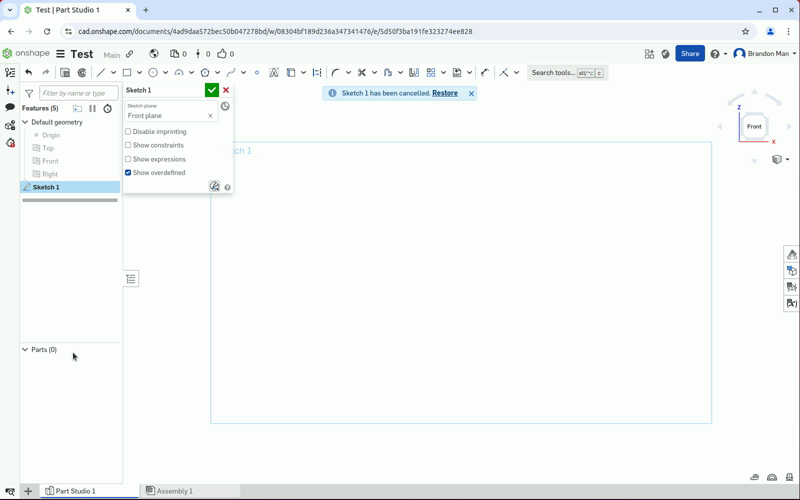
key(y)
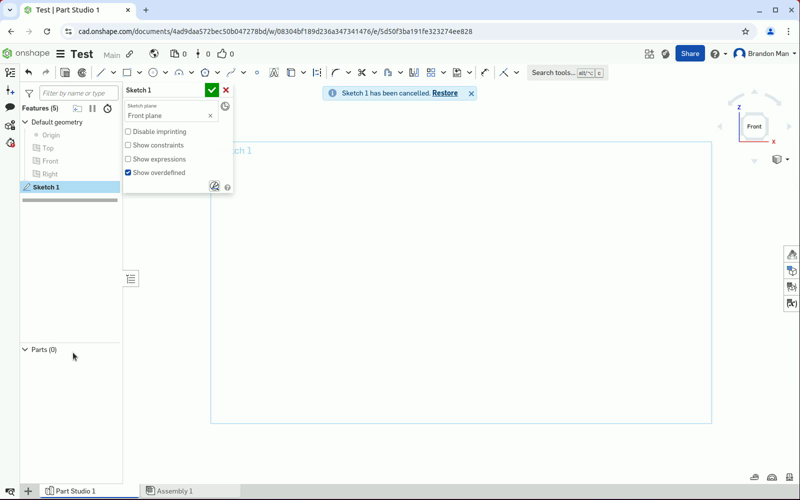
key(l)
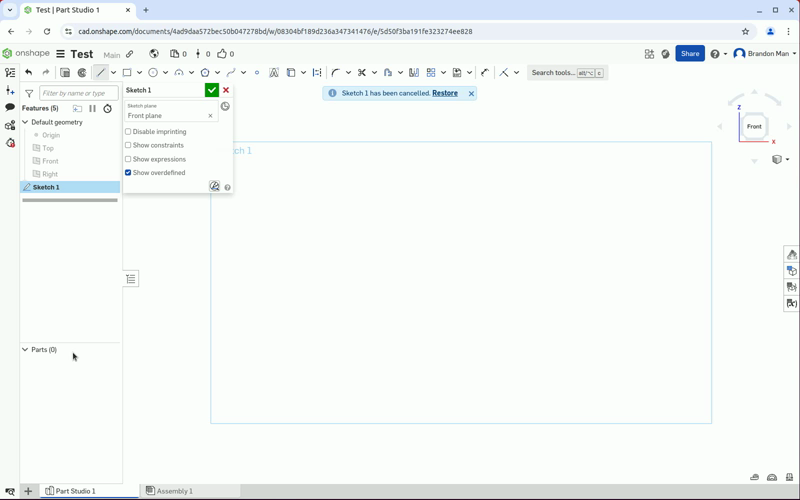
key_down(shift)
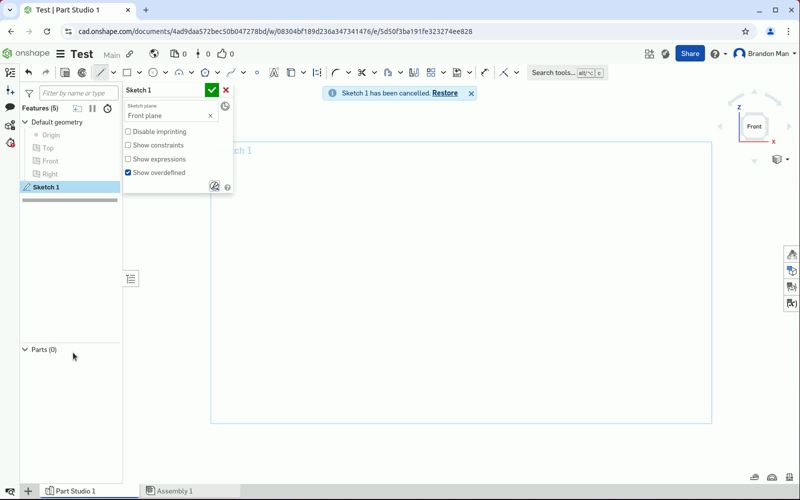
mouse_move(413, 387)
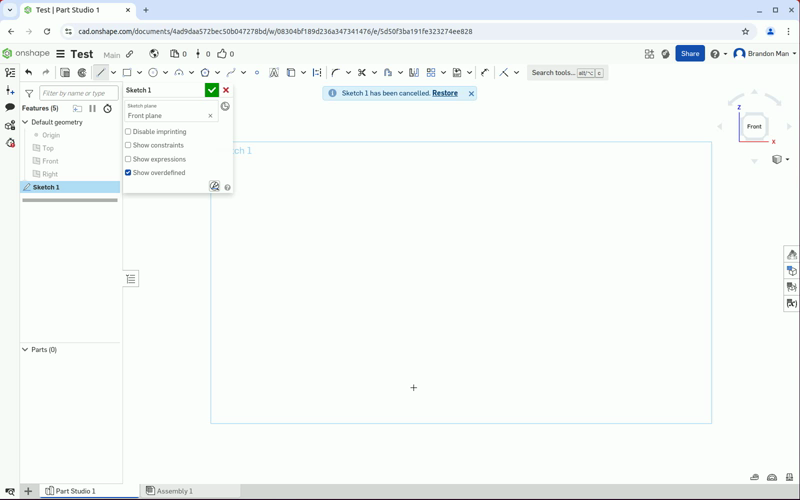
click(413, 387)
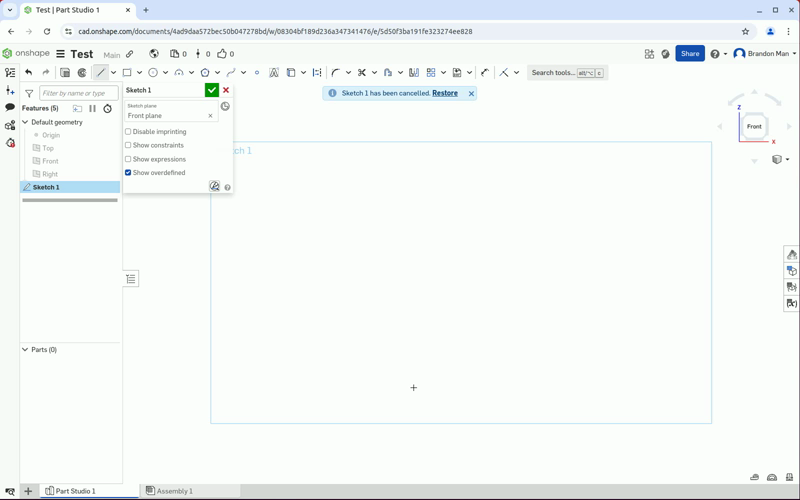
key_up(shift)
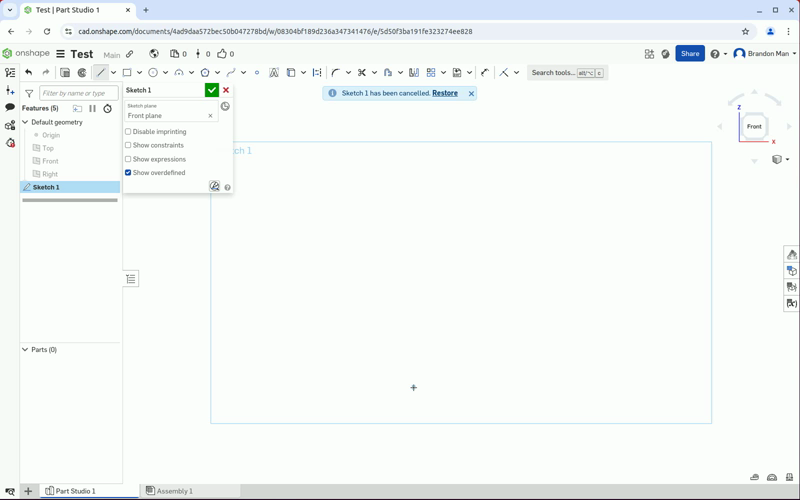
key_down(shift)
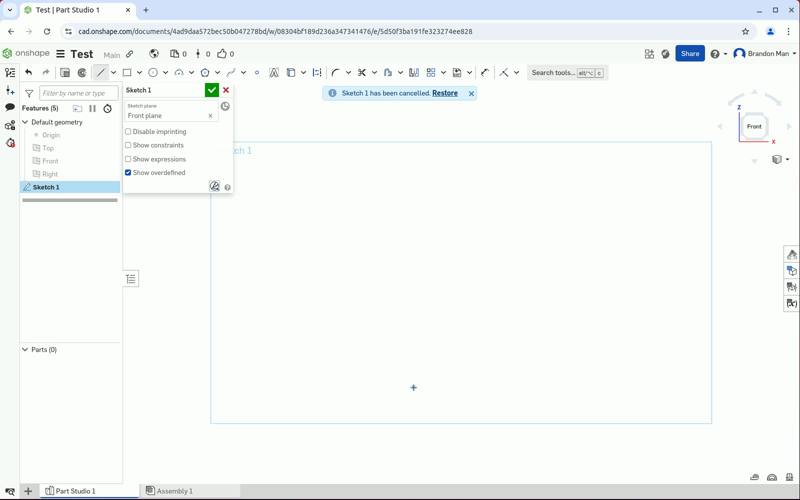
mouse_move(506, 387)
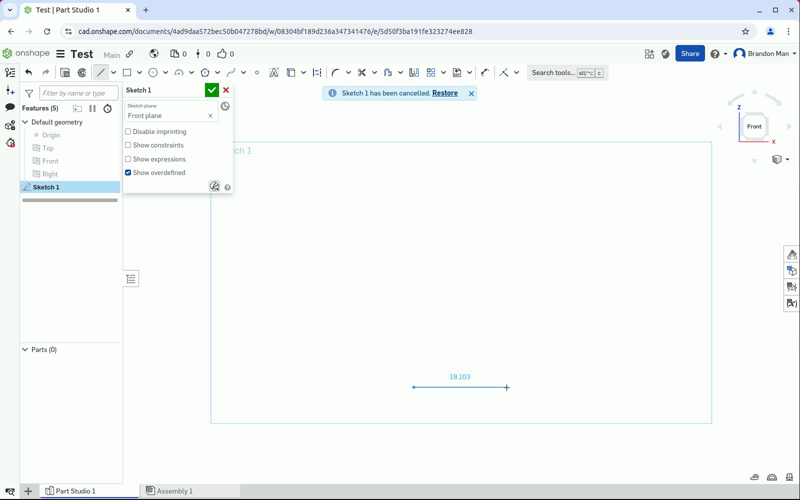
click(506, 387)
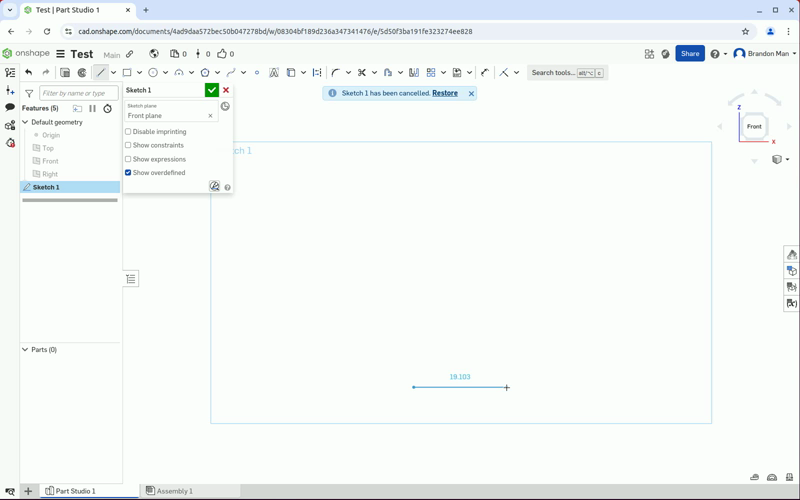
key_up(shift)
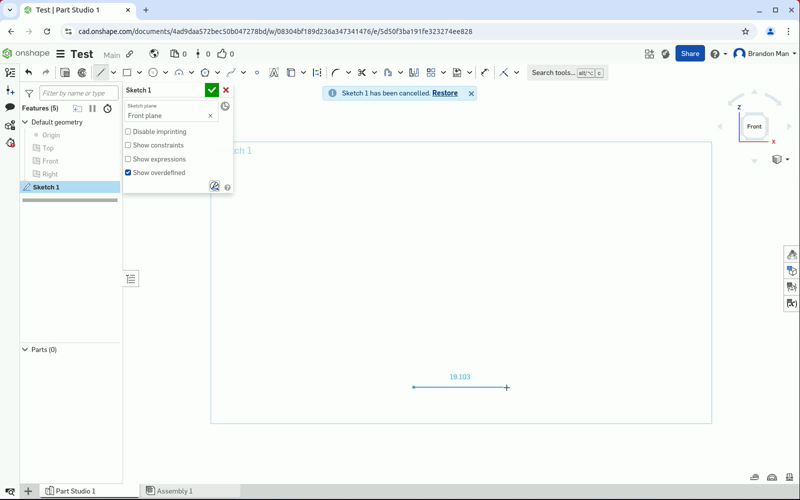
key_down(shift)
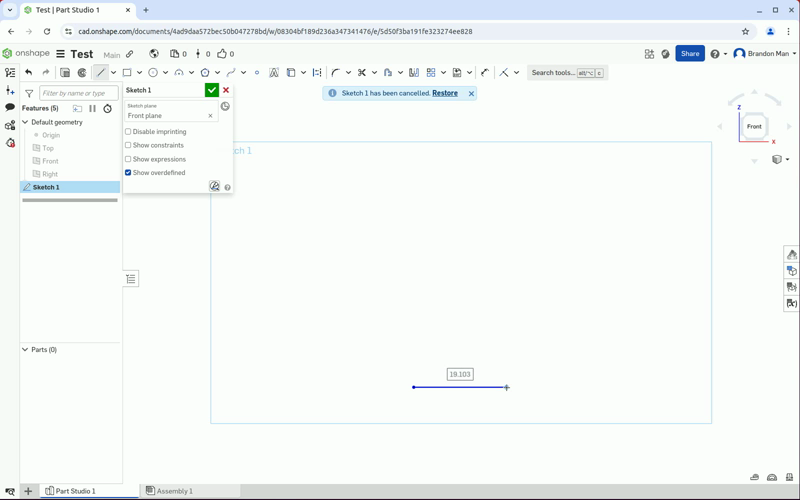
mouse_move(413, 227)
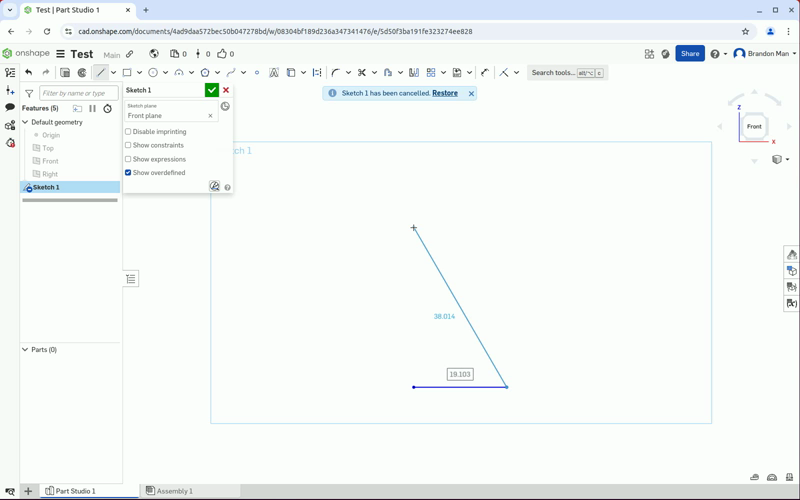
click(413, 227)
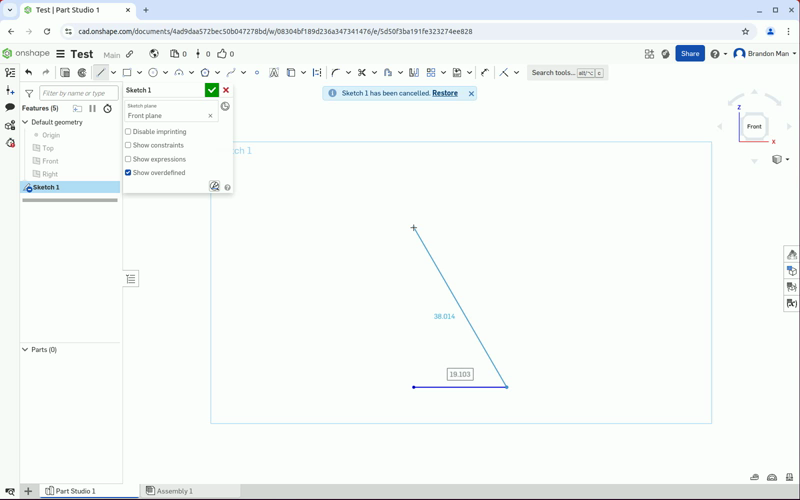
key_up(shift)
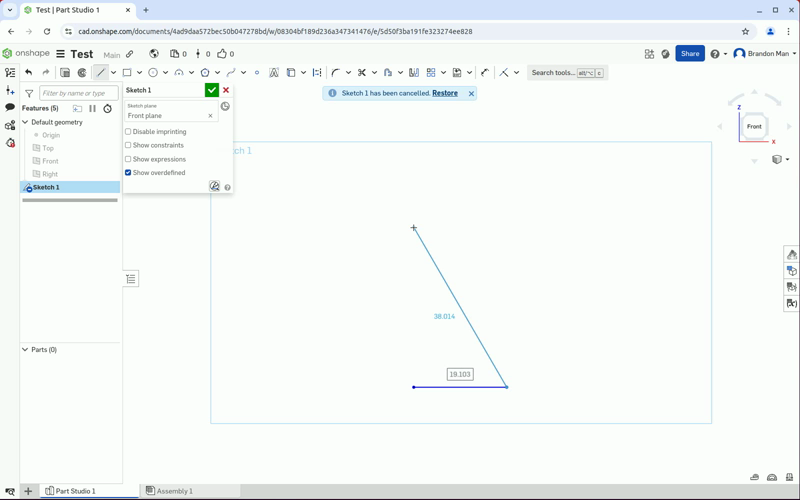
key_down(shift)
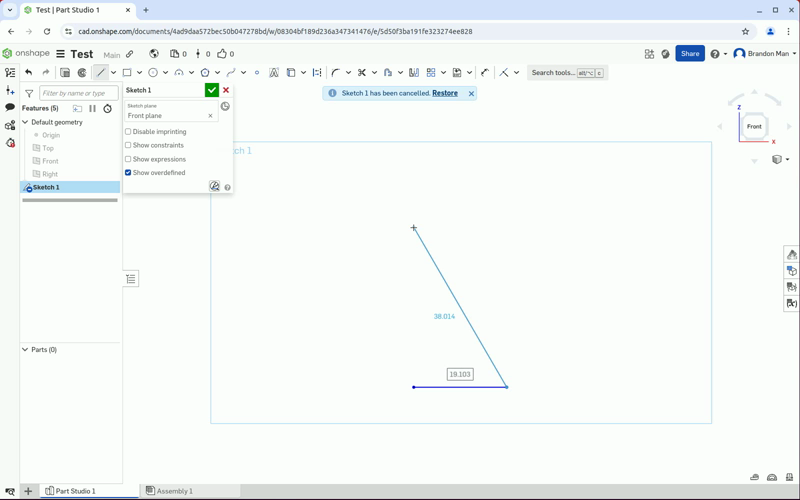
mouse_move(413, 387)
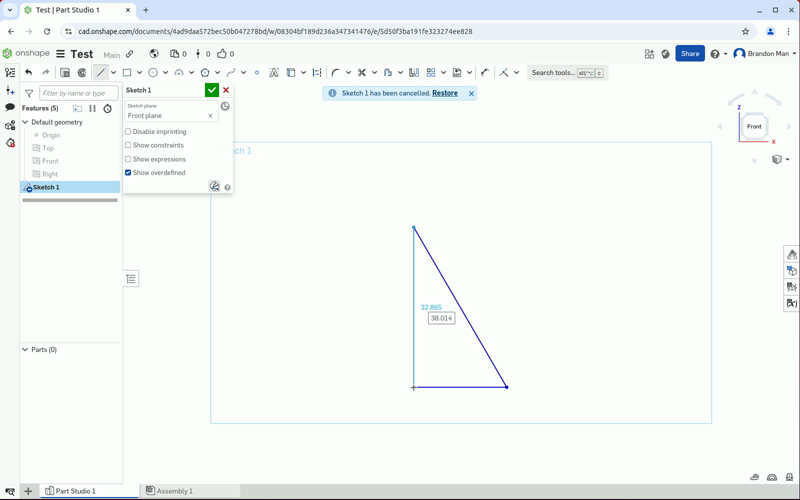
key_up(shift)
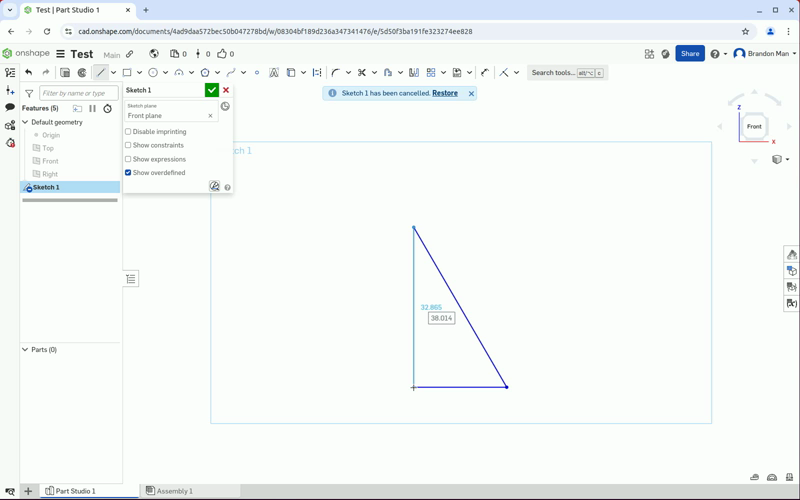
click(413, 387)
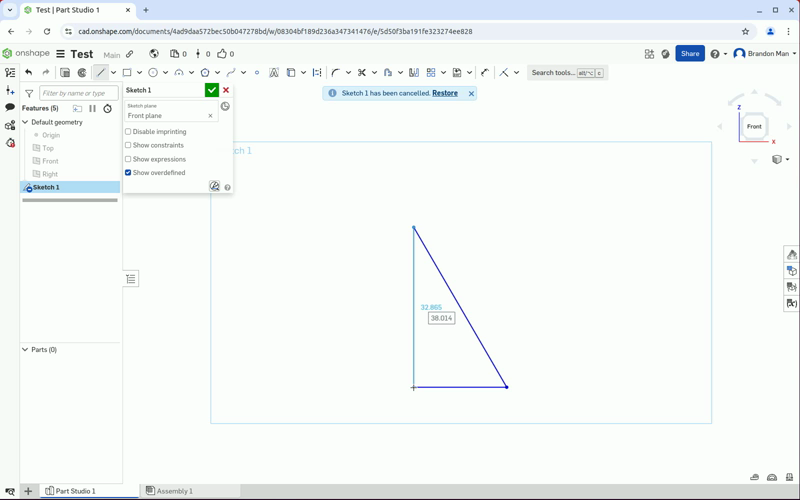
key(esc)
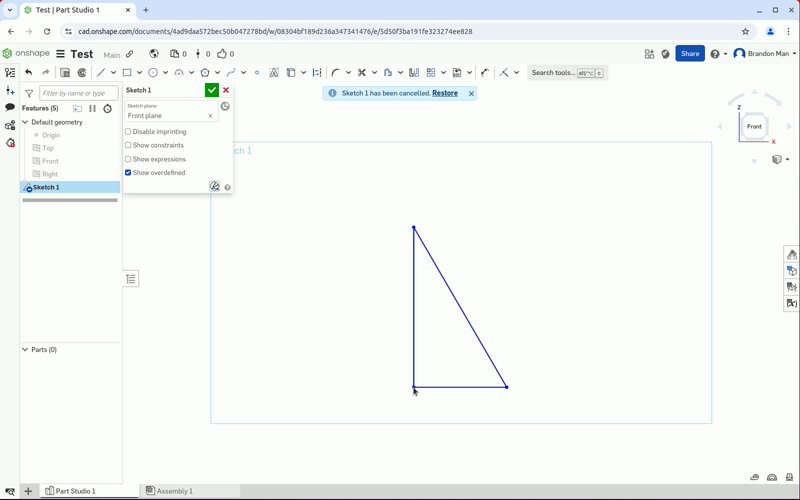
mouse_move(439, 296)
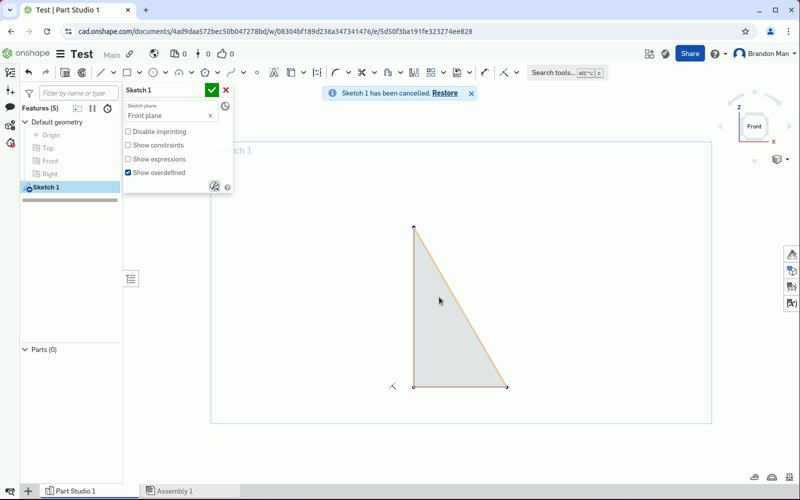
click(439, 296)
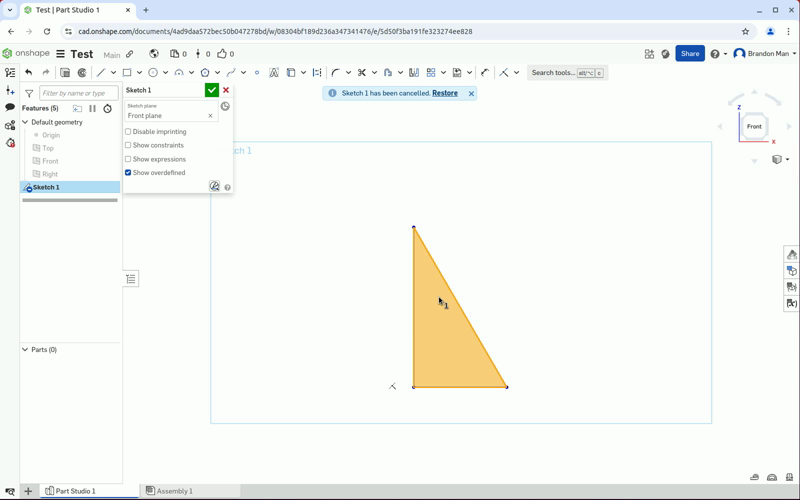
mouse_move(73, 352)
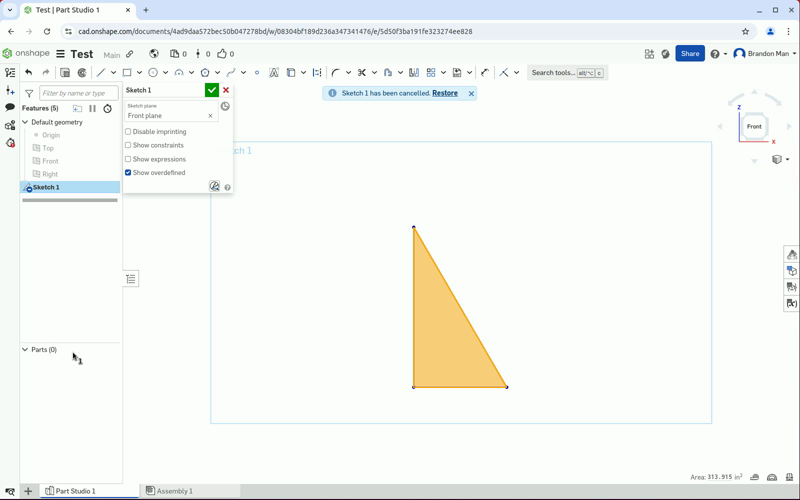
key(shift+y)
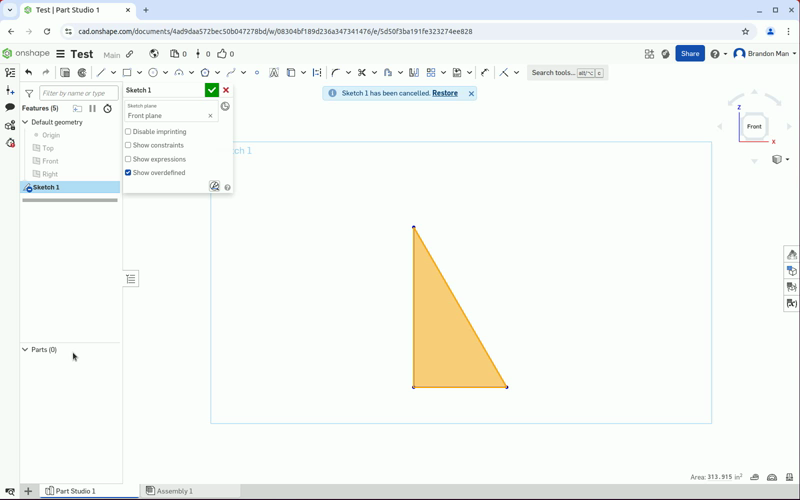
key(shift+e)
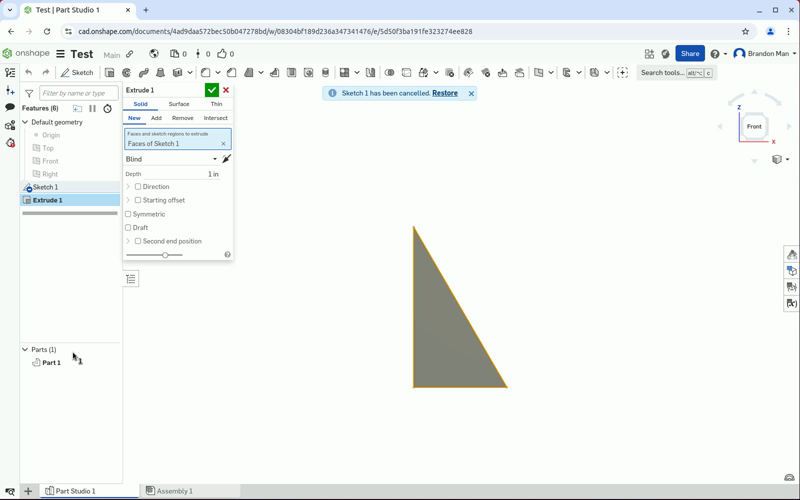
mouse_move(143, 106)
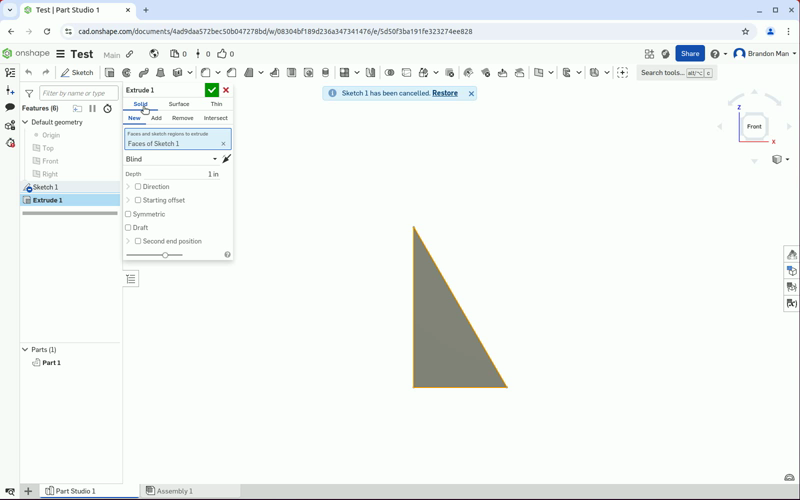
click(143, 106)
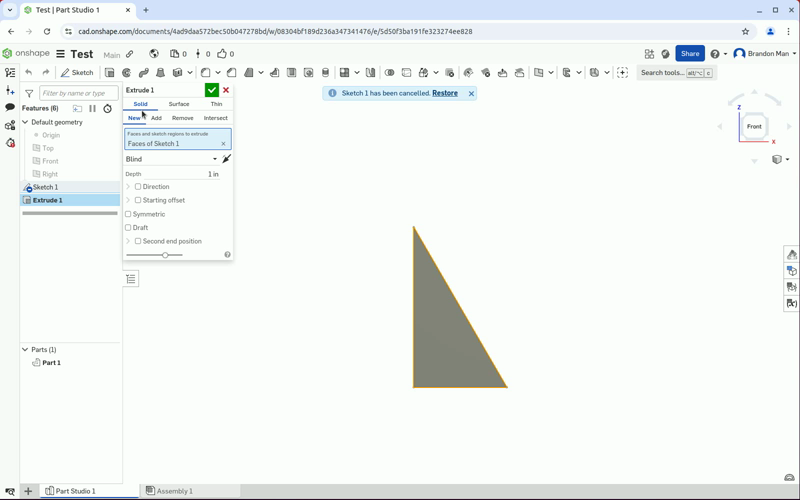
mouse_move(137, 120)
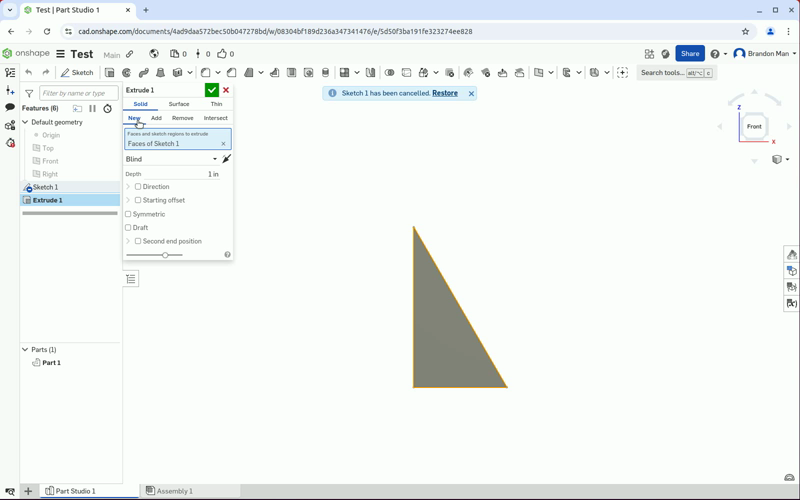
click(137, 120)
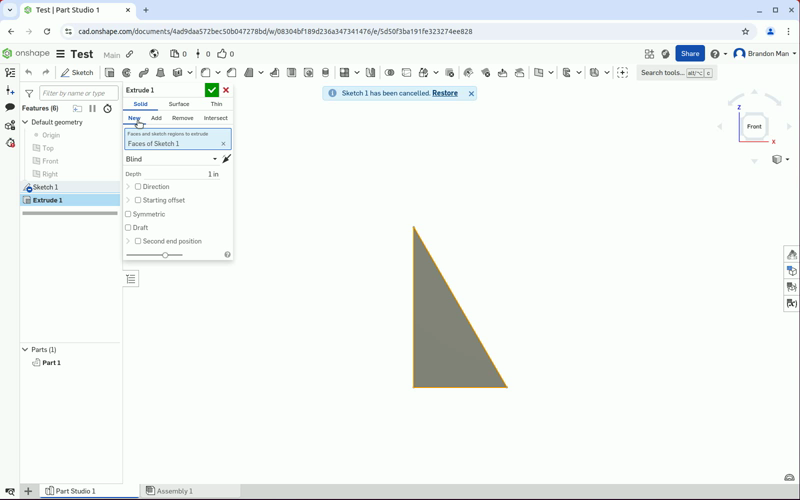
key(tab, 4)
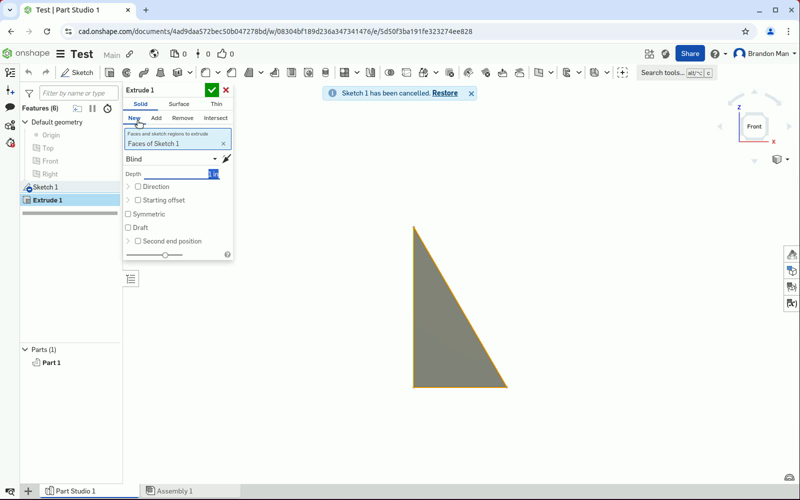
text(12.998)
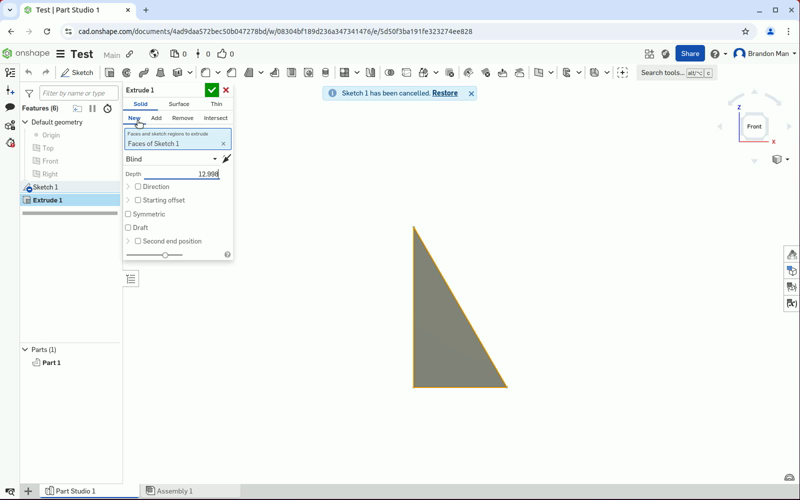
key(enter)
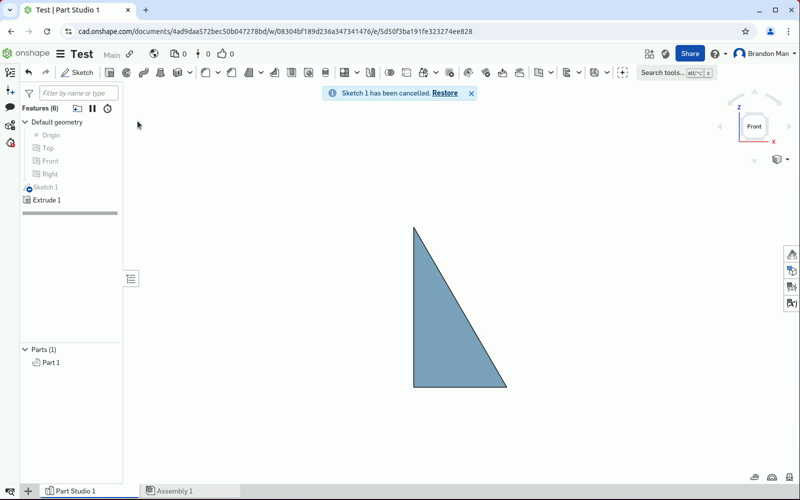
key(shift+h)
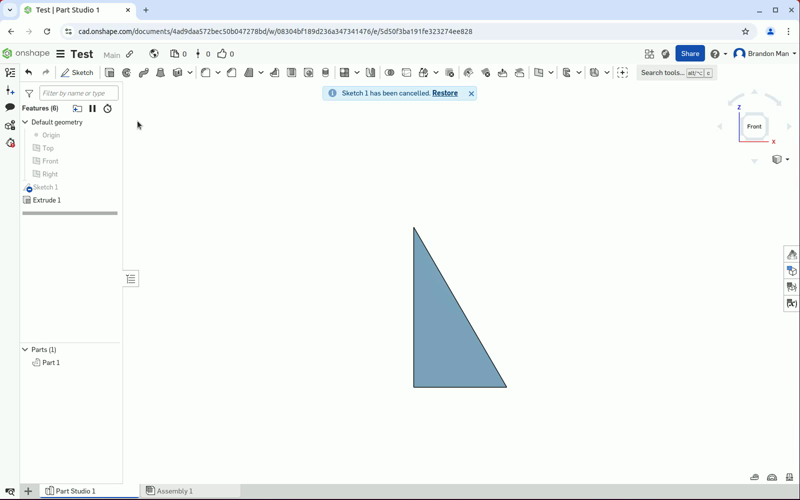
key(shift+h)
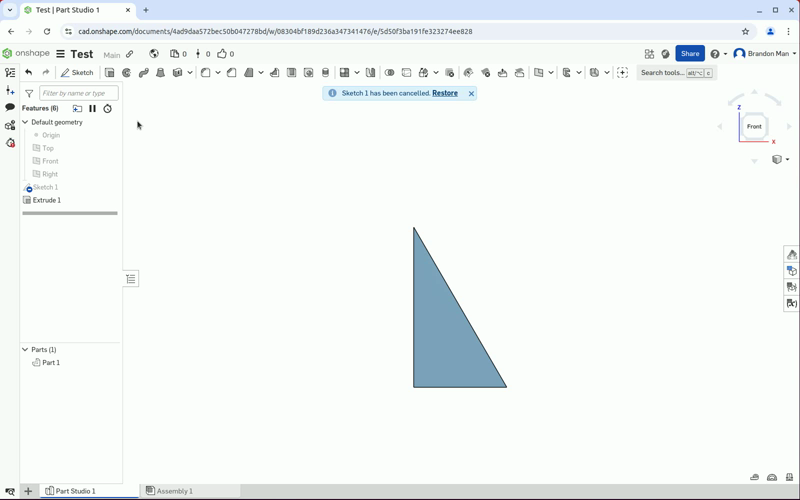
mouse_move(73, 189)
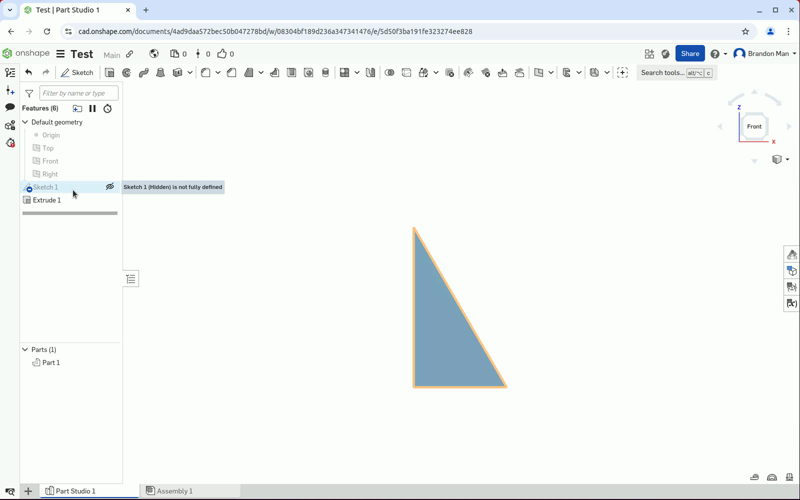
click(73, 189)
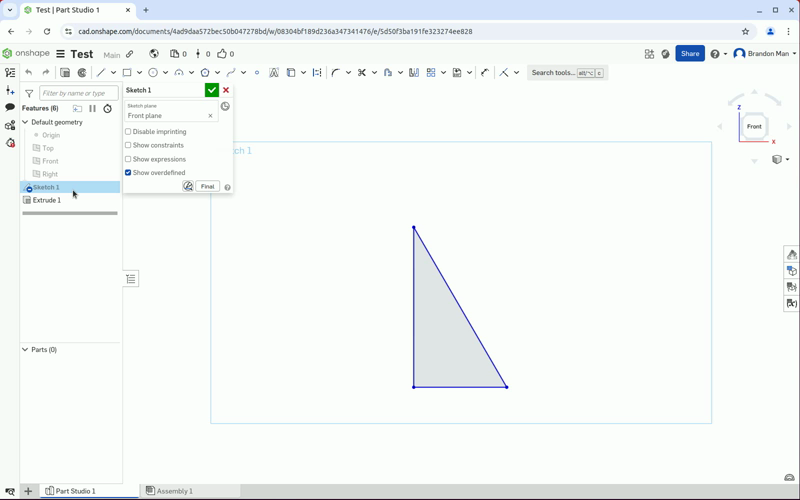
mouse_move(229, 92)
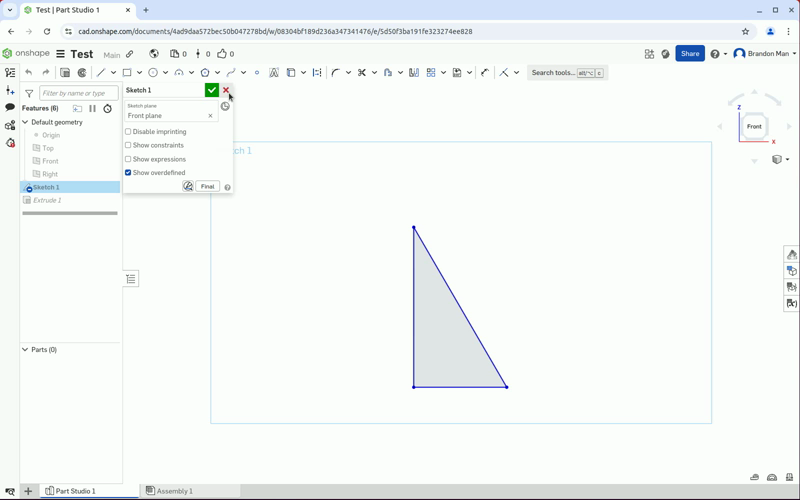
click(229, 92)
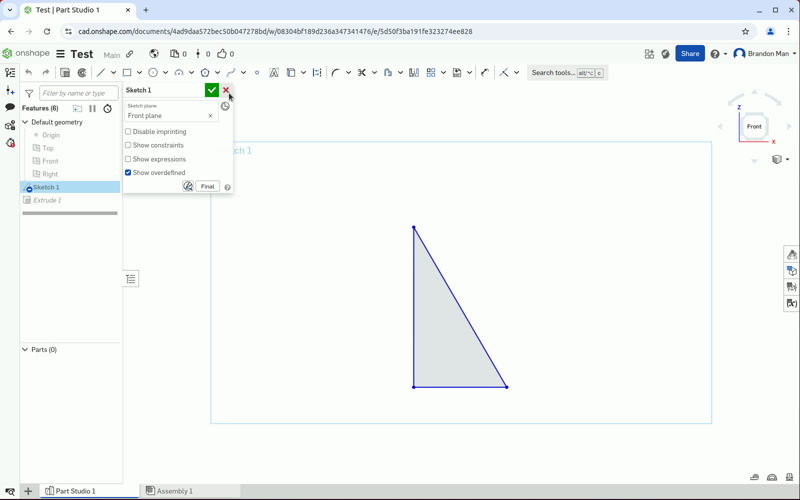
key(shift+s)
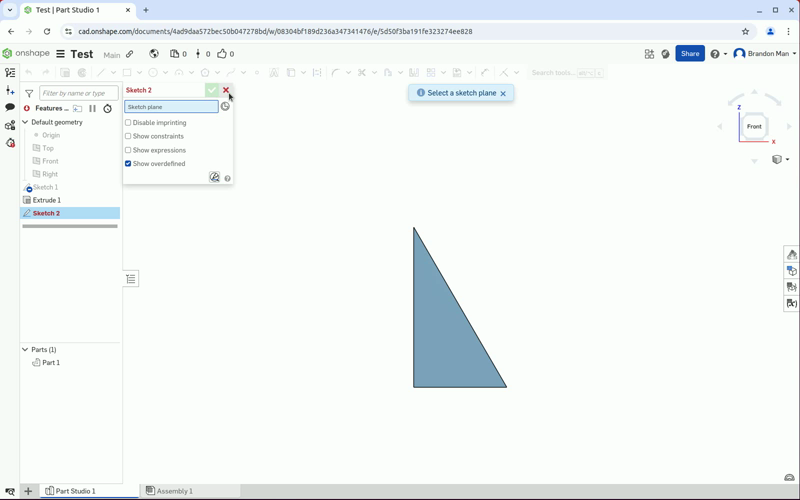
mouse_move(73, 163)
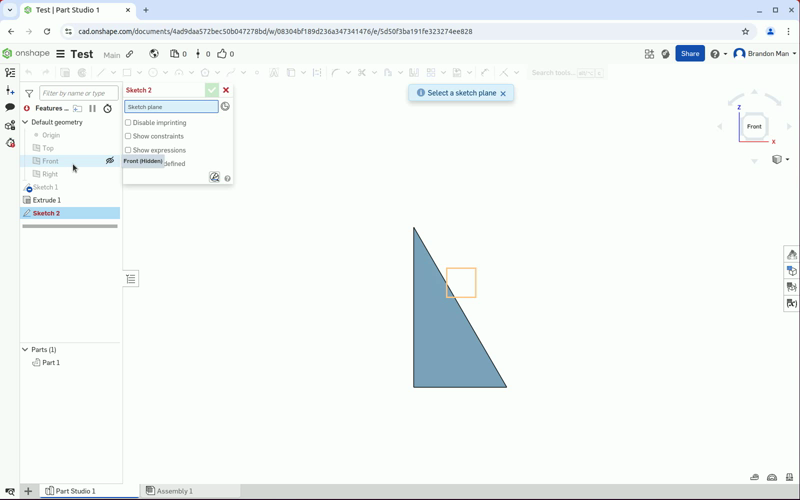
click(73, 163)
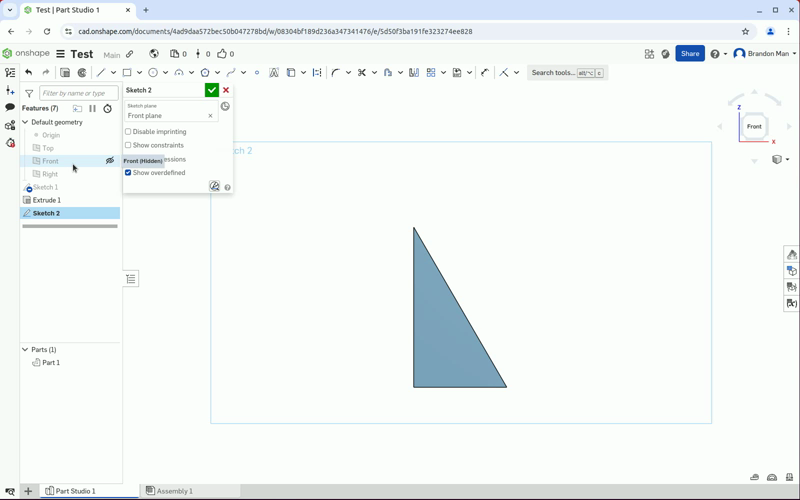
mouse_move(73, 352)
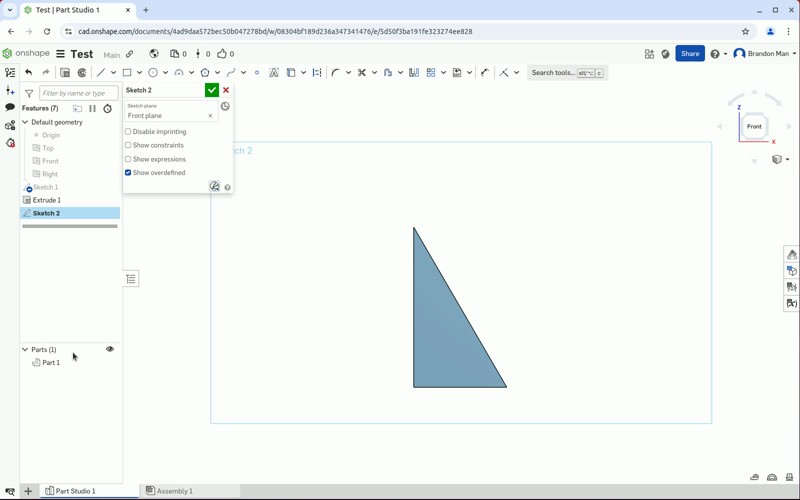
key(y)
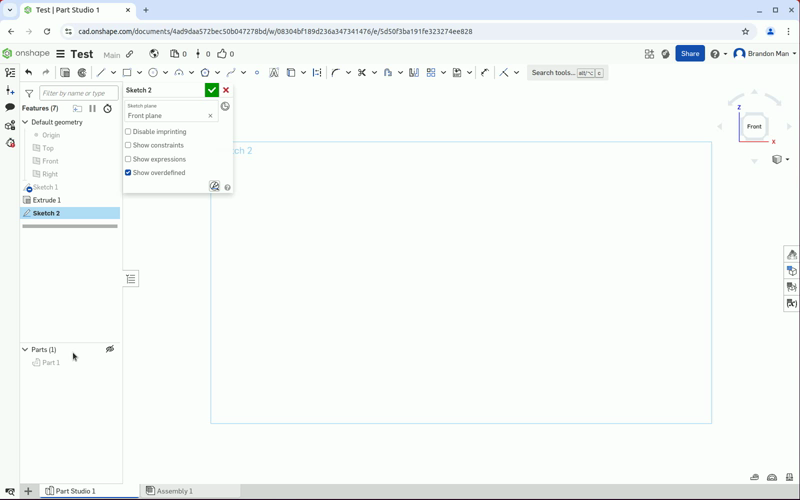
key(l)
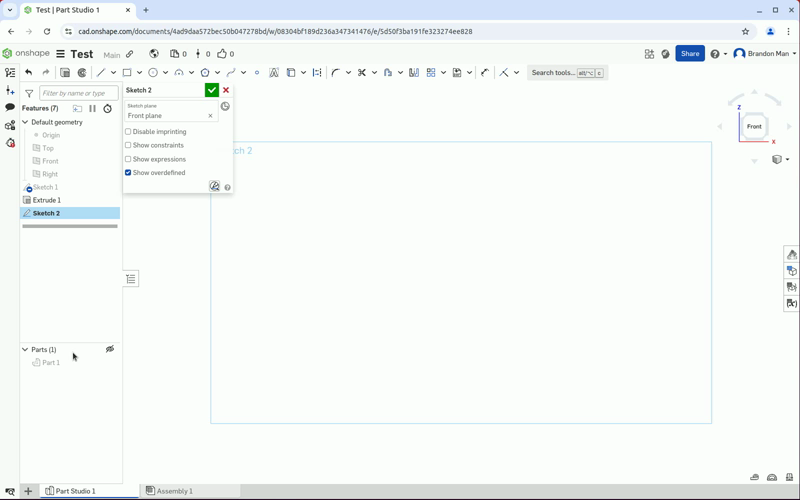
key_down(shift)
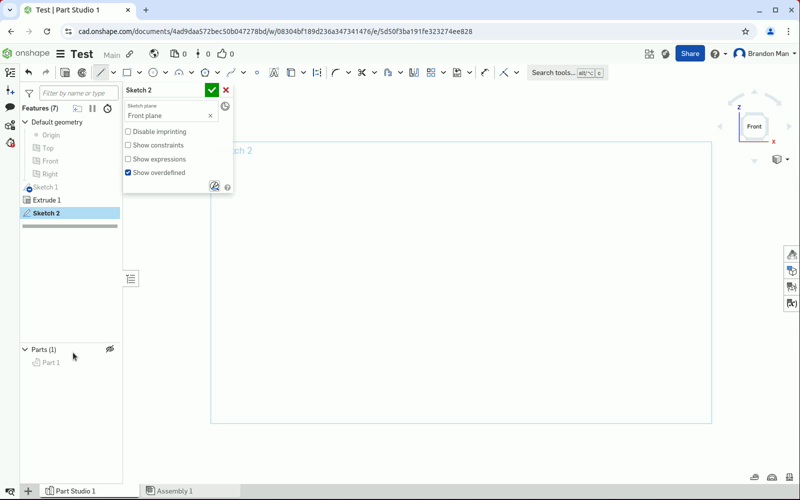
mouse_move(413, 395)
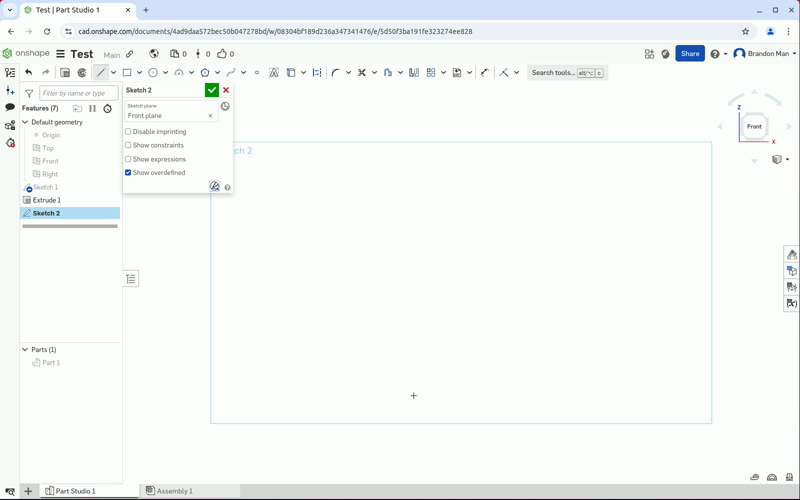
click(413, 395)
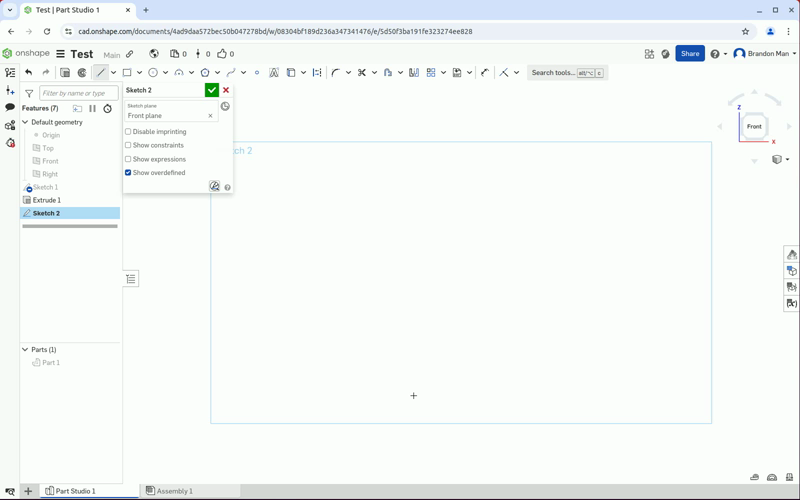
key_up(shift)
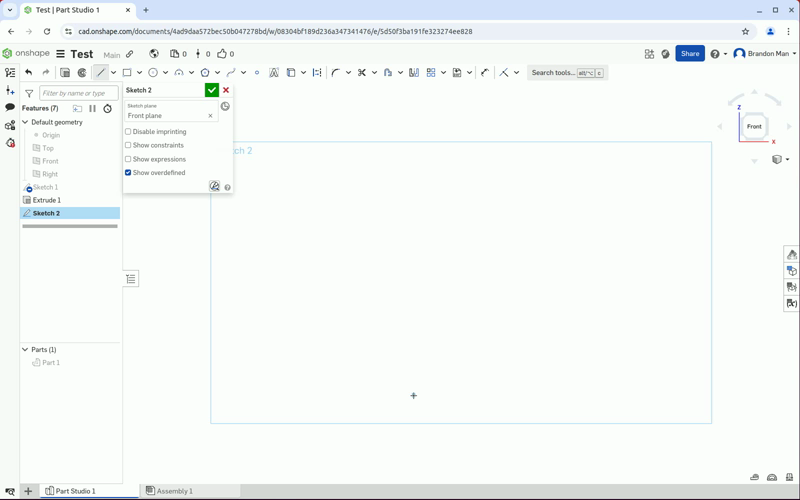
key_down(shift)
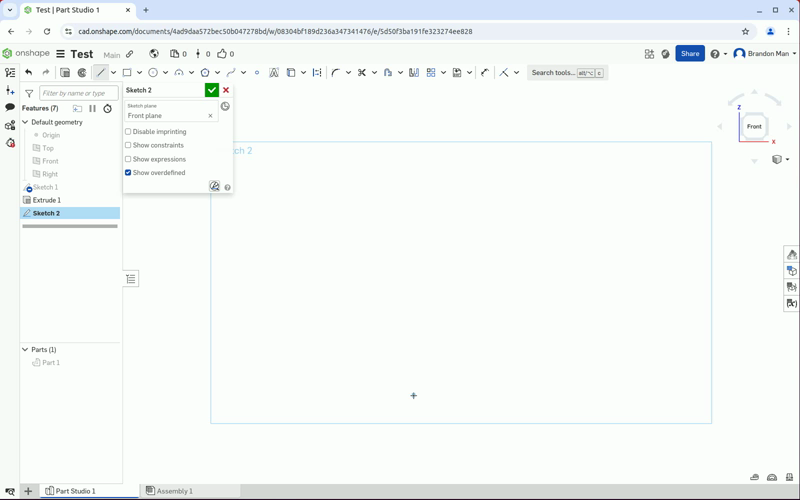
mouse_move(506, 395)
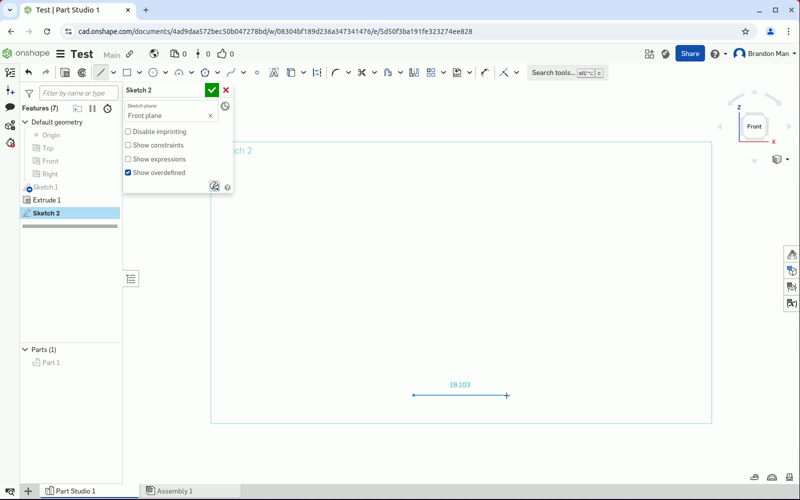
click(506, 395)
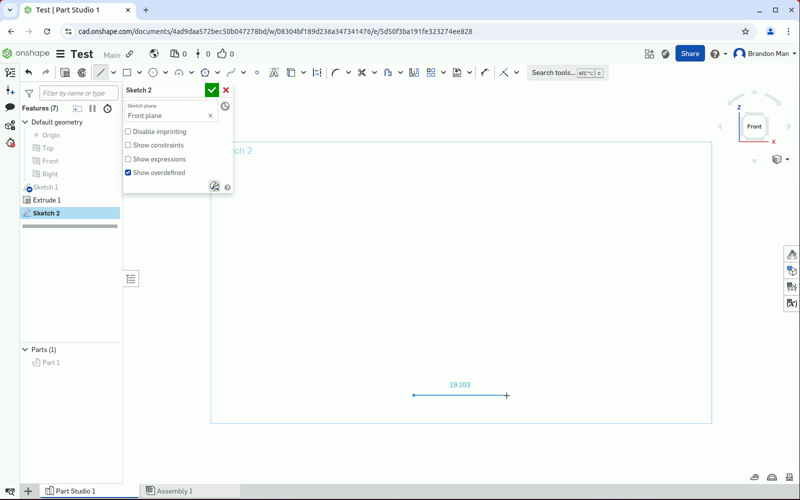
key_up(shift)
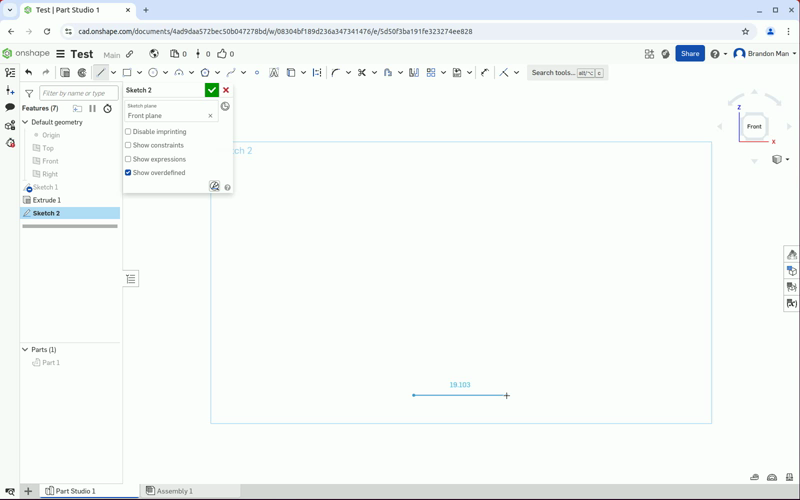
key_down(shift)
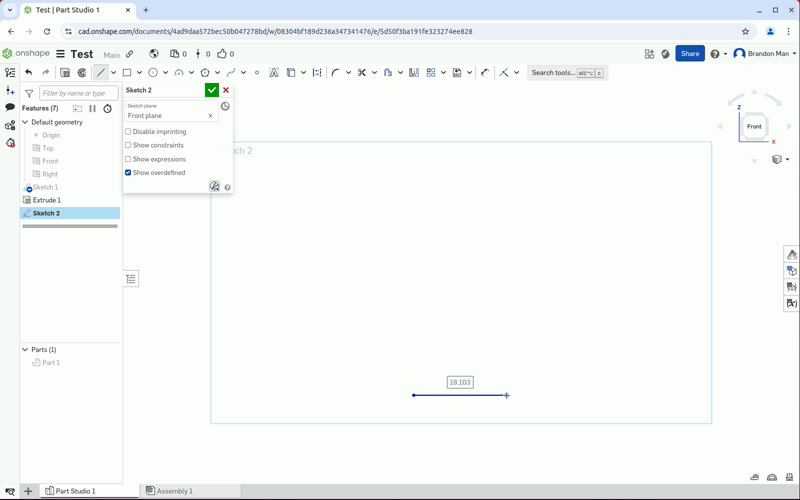
mouse_move(536, 395)
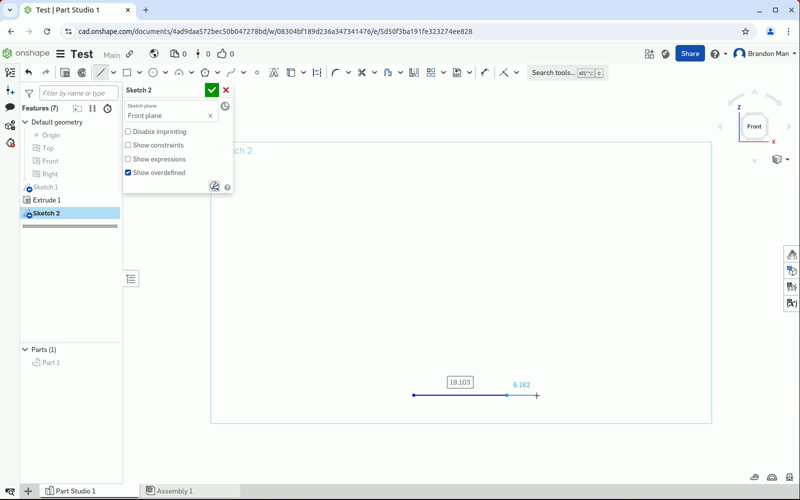
mouse_move(506, 387)
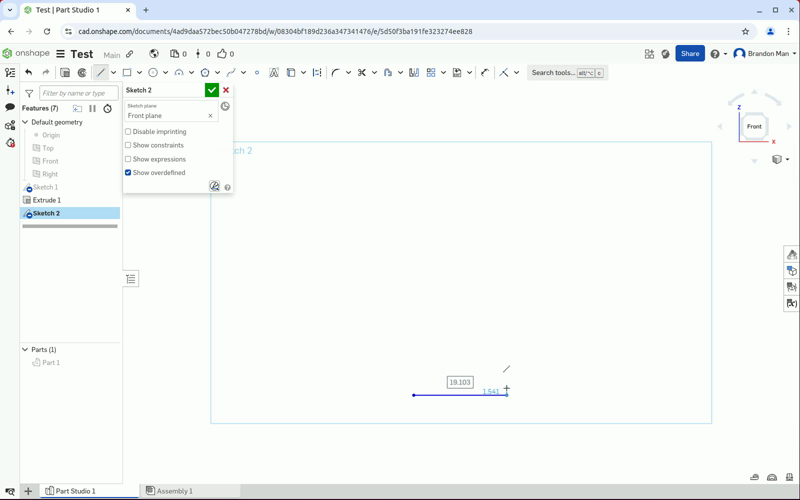
click(506, 387)
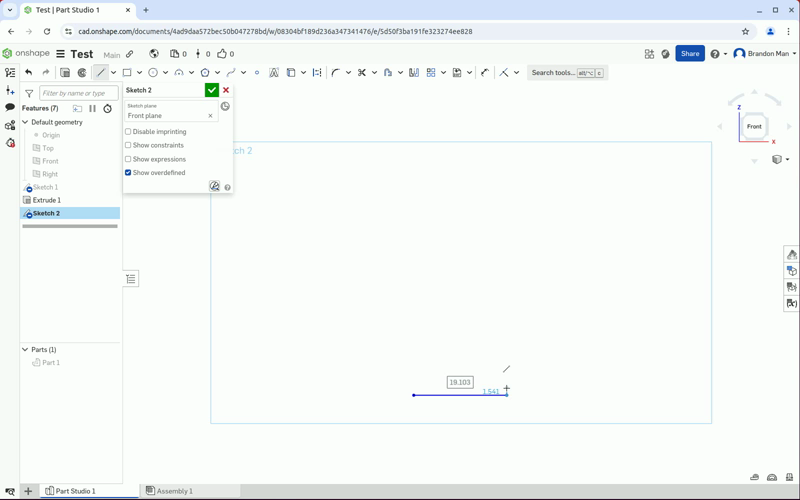
key_up(shift)
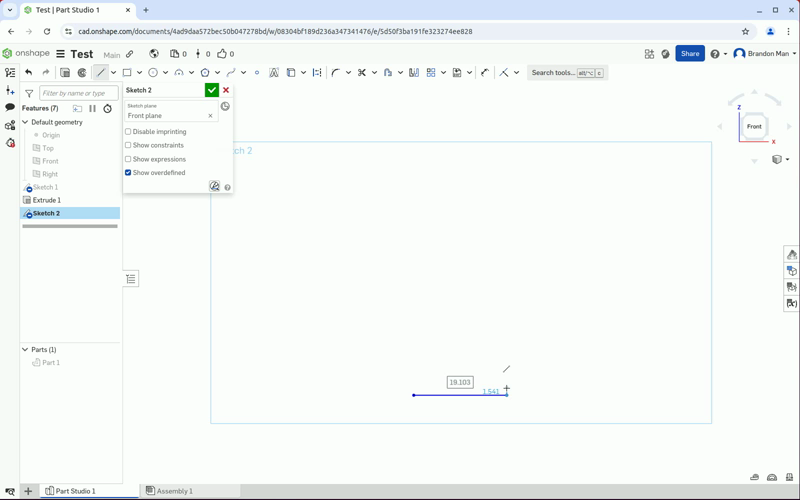
key_down(shift)
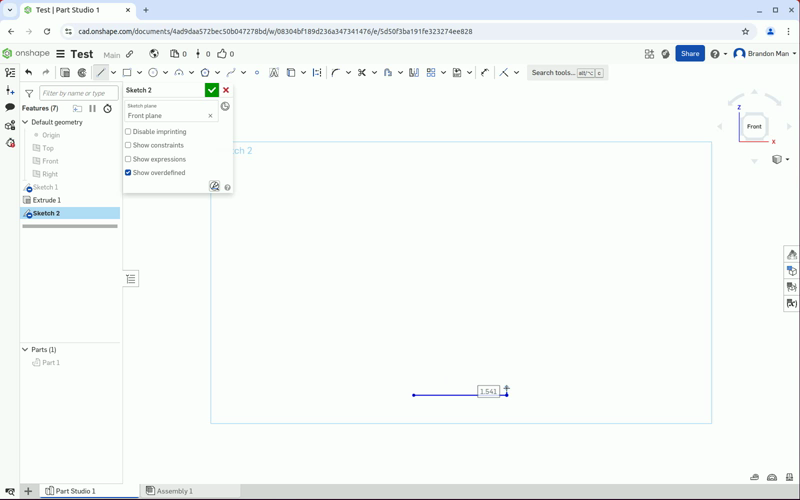
mouse_move(413, 387)
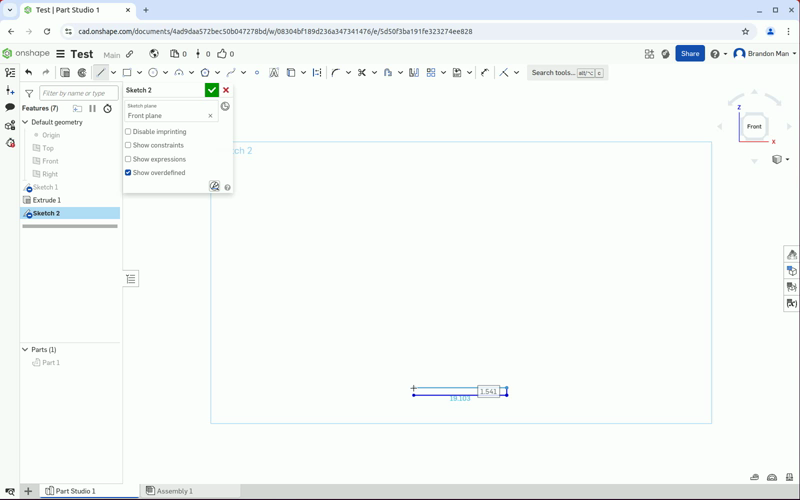
click(413, 387)
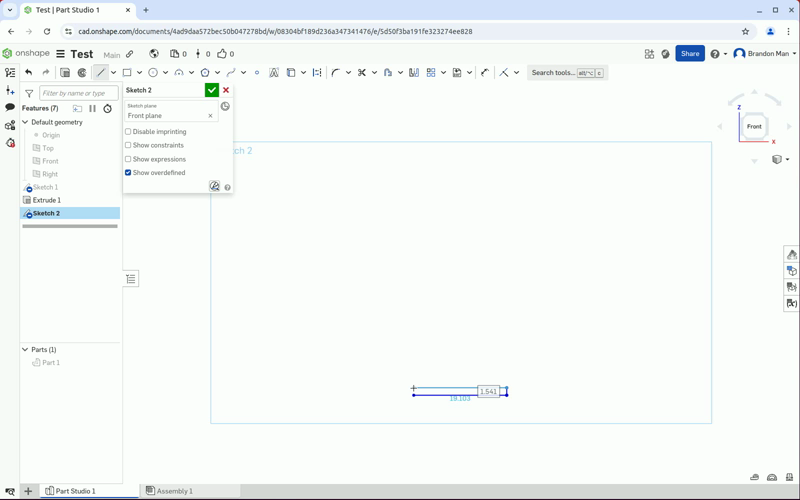
key_up(shift)
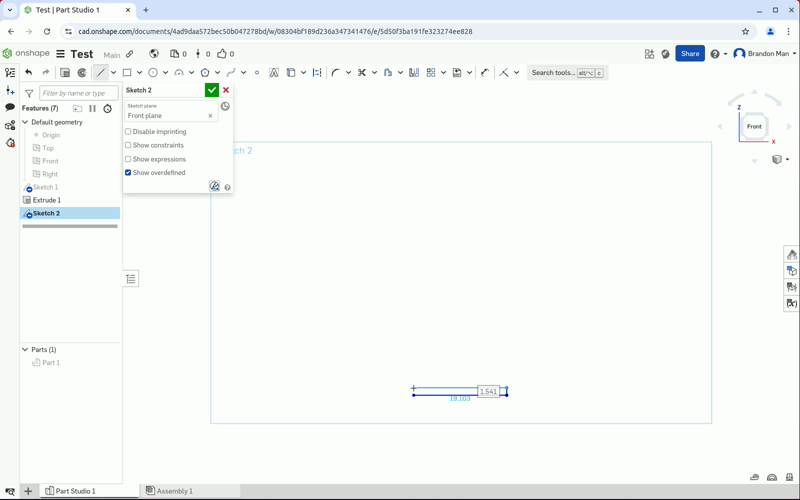
mouse_move(444, 387)
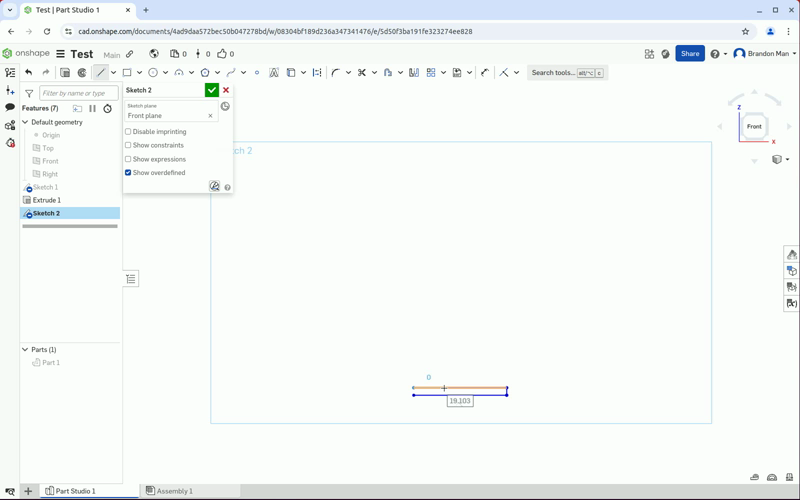
key_down(shift)
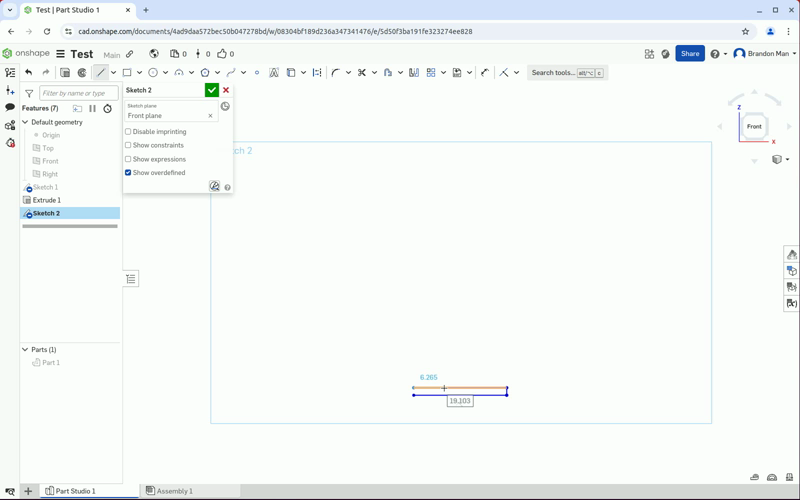
mouse_move(413, 395)
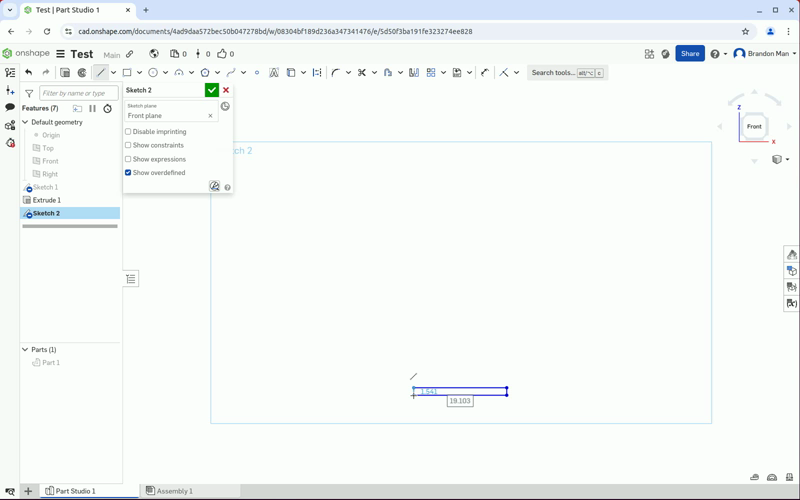
key_up(shift)
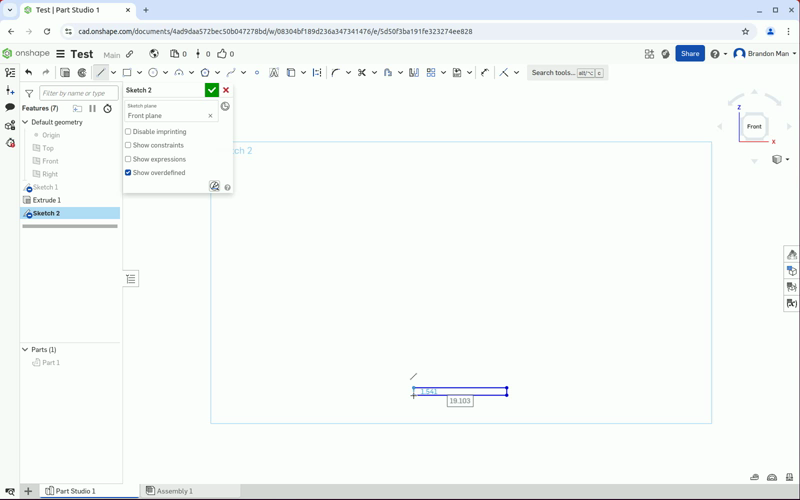
click(413, 395)
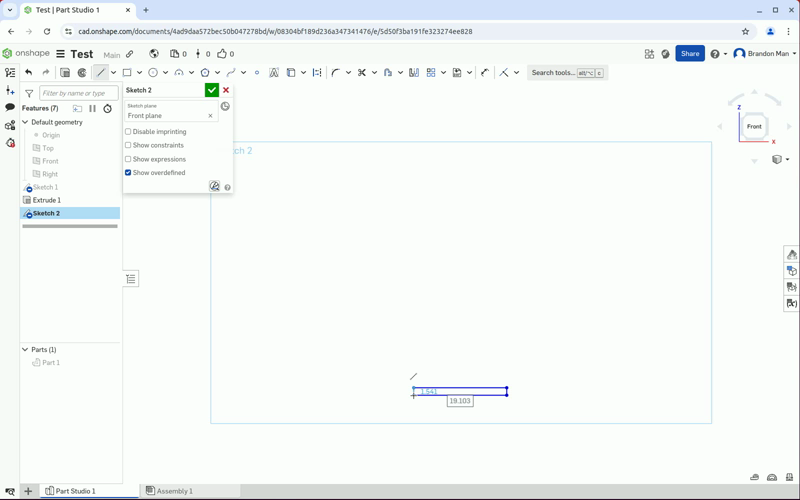
key(esc)
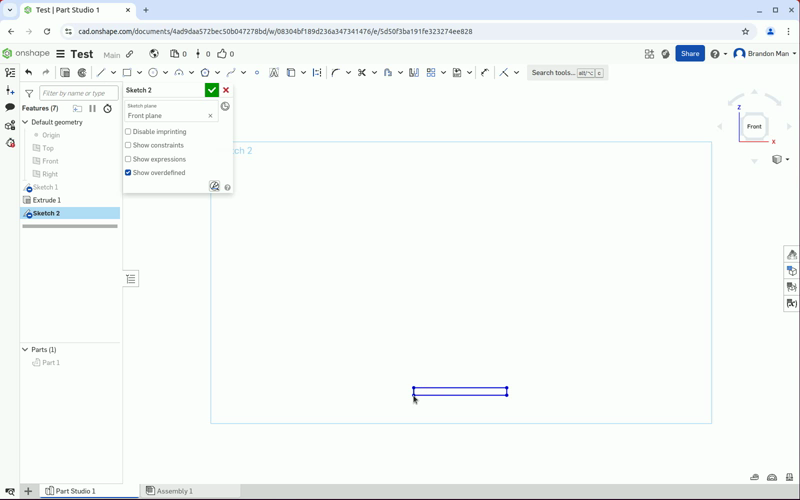
mouse_move(495, 393)
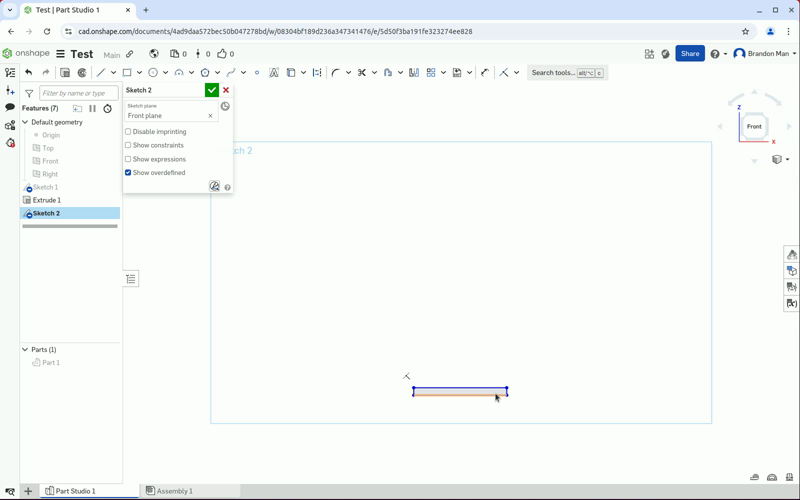
scroll(6)
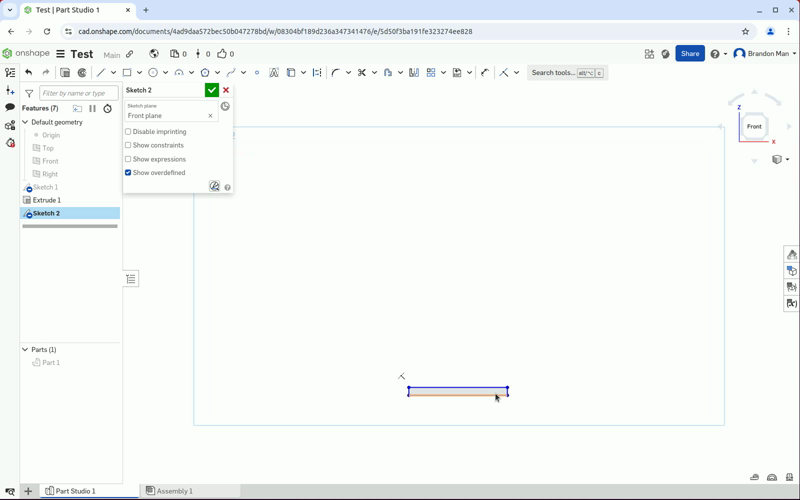
scroll(6)
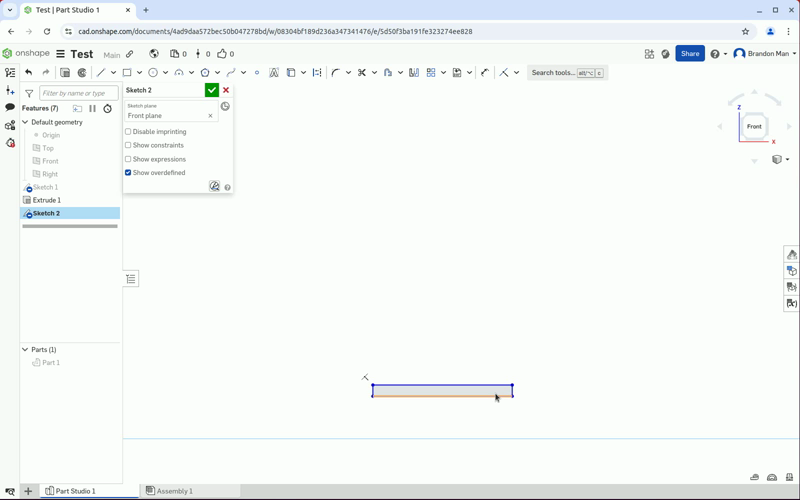
scroll(6)
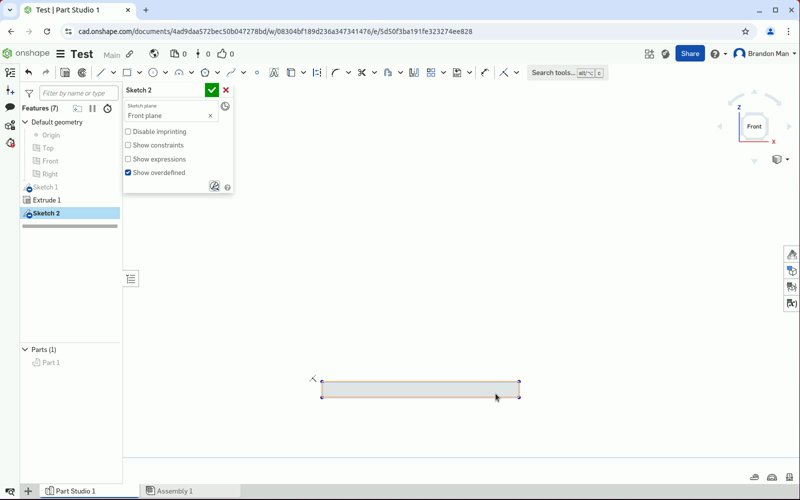
scroll(6)
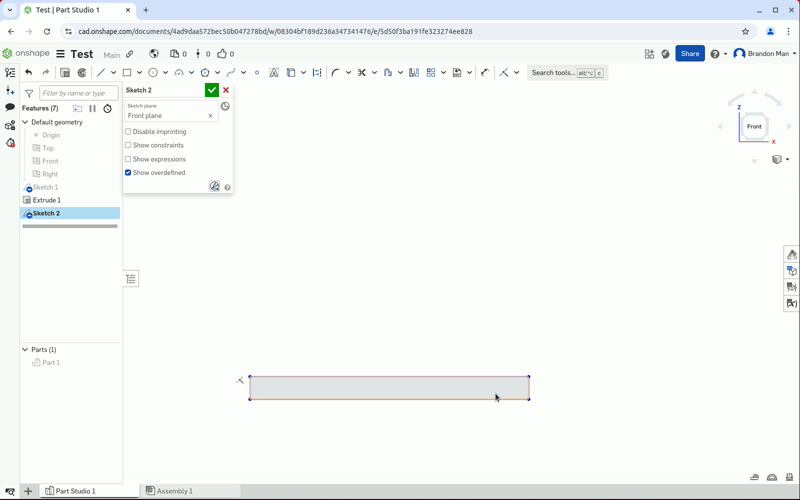
scroll(6)
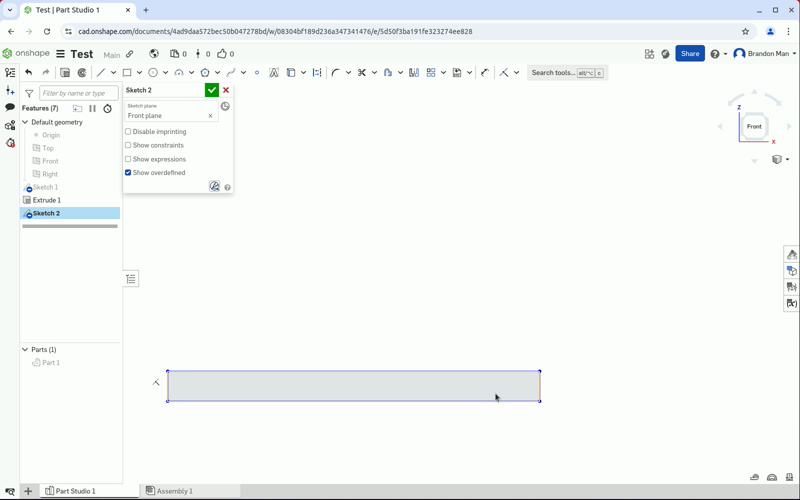
scroll(6)
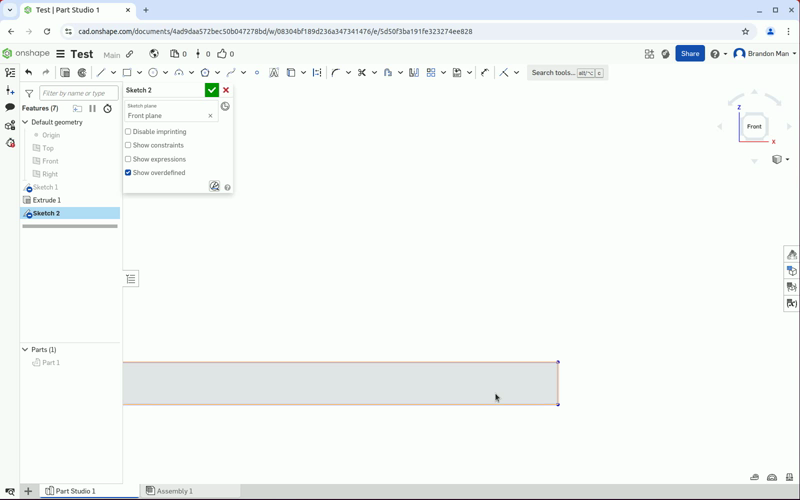
scroll(6)
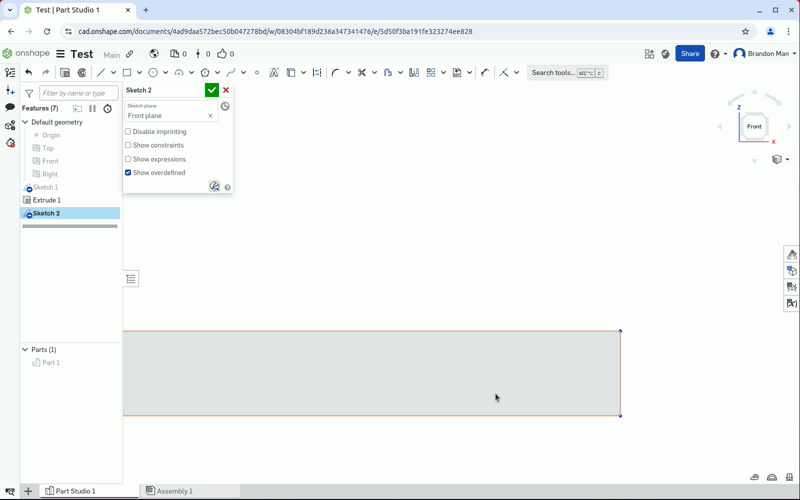
click(495, 393)
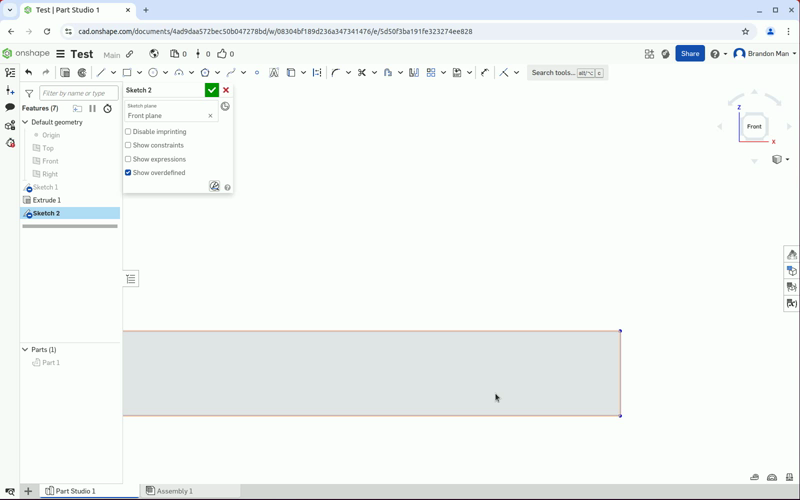
scroll(-6)
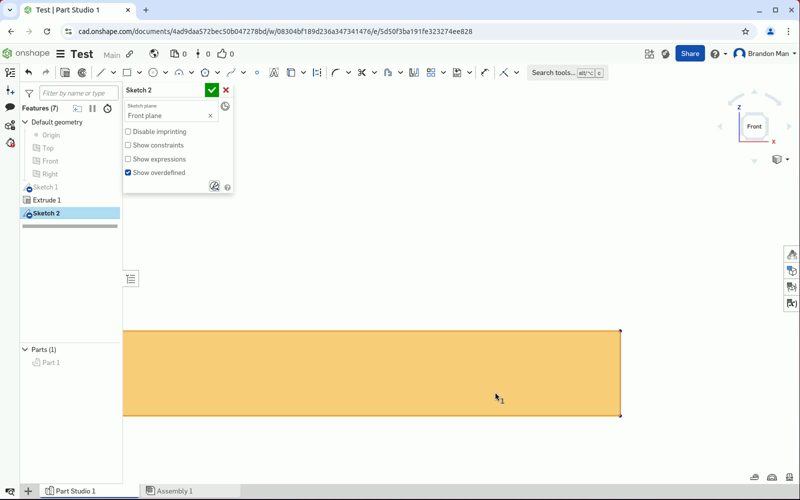
scroll(-6)
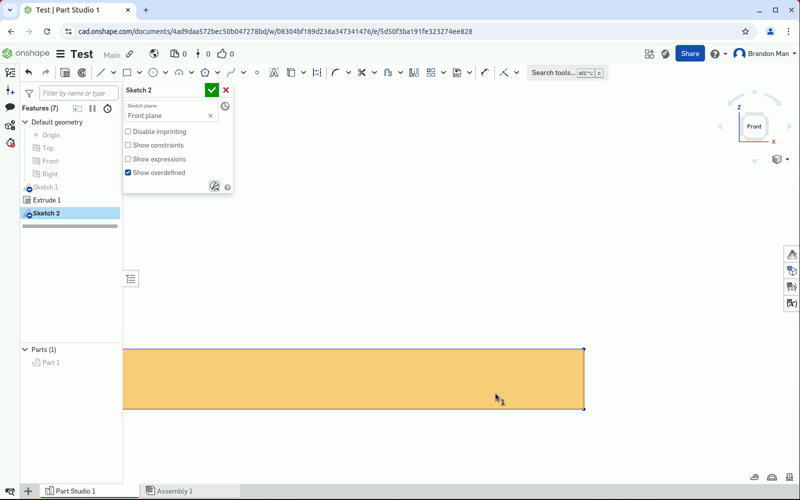
scroll(-6)
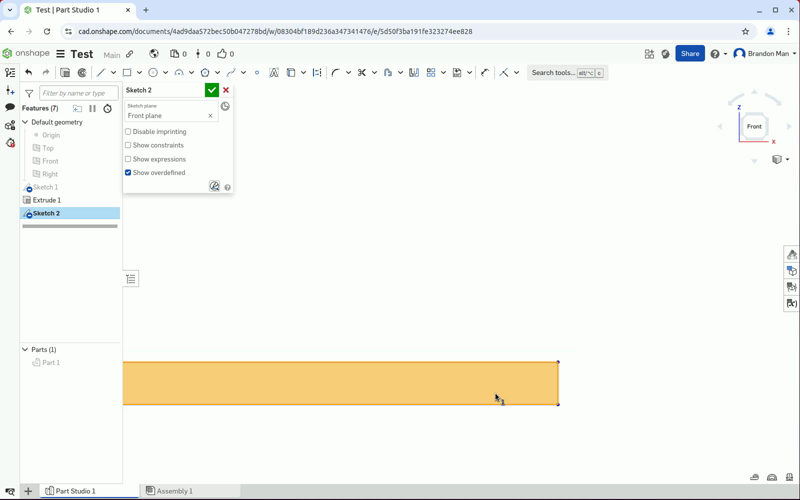
scroll(-6)
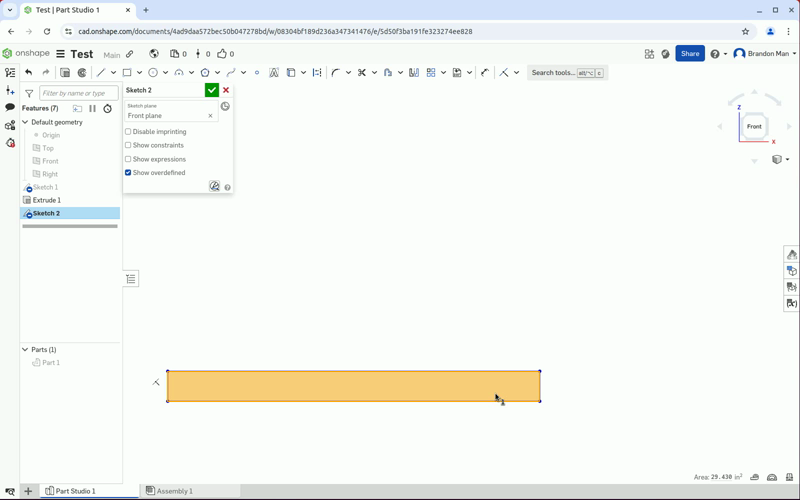
scroll(-6)
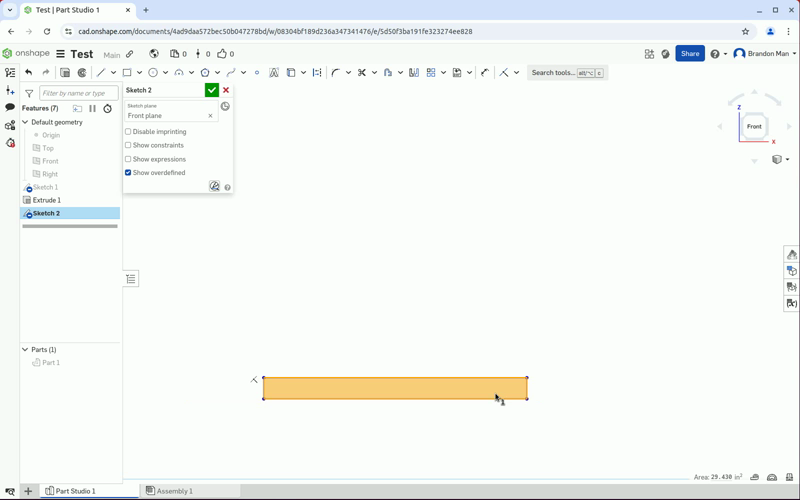
scroll(-6)
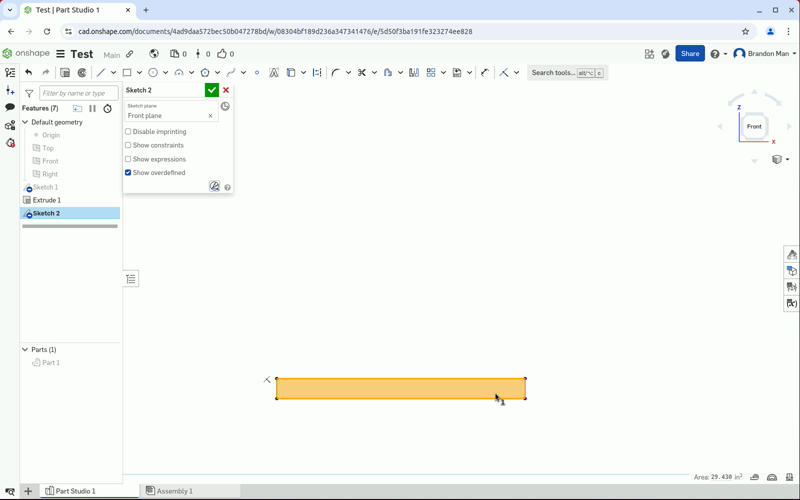
scroll(-6)
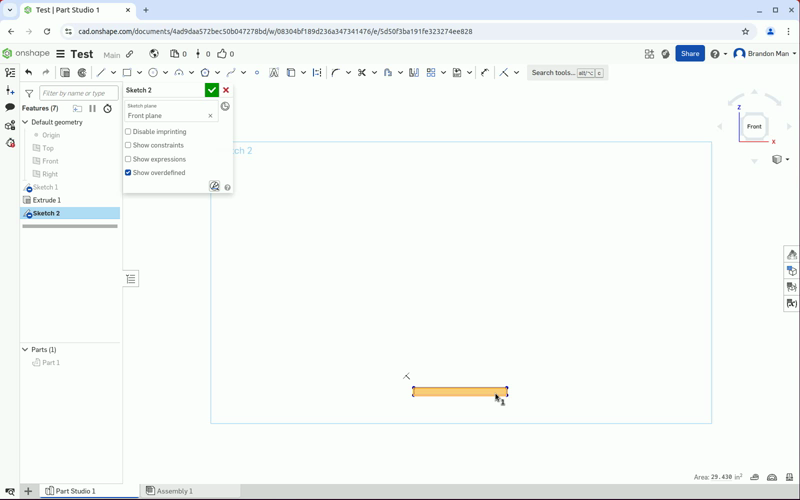
mouse_move(73, 352)
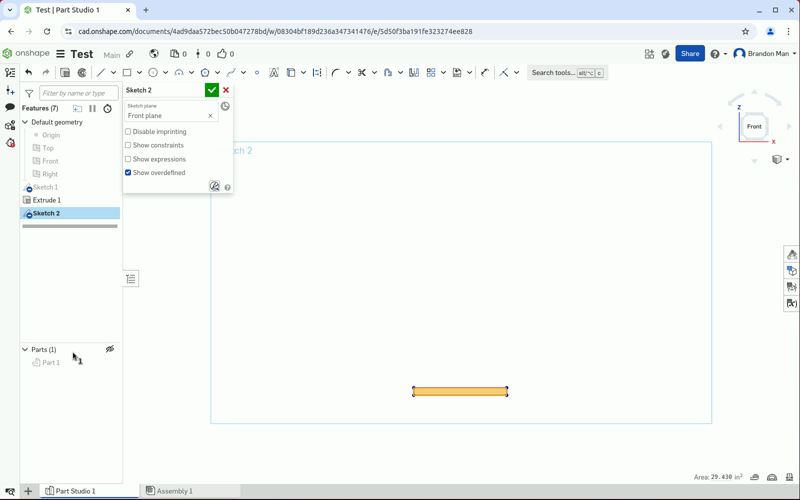
key(shift+y)
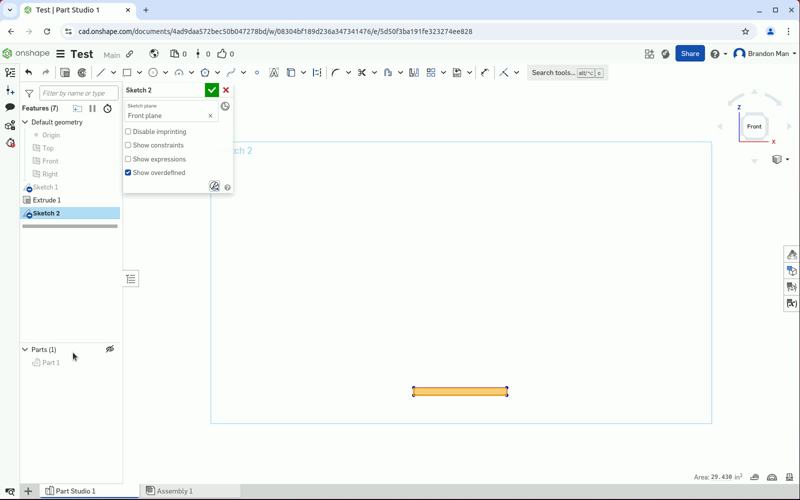
key(shift+e)
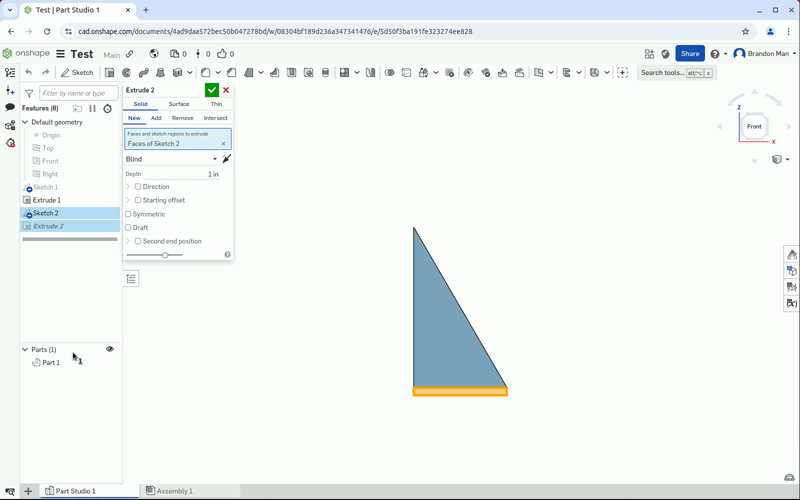
mouse_move(143, 106)
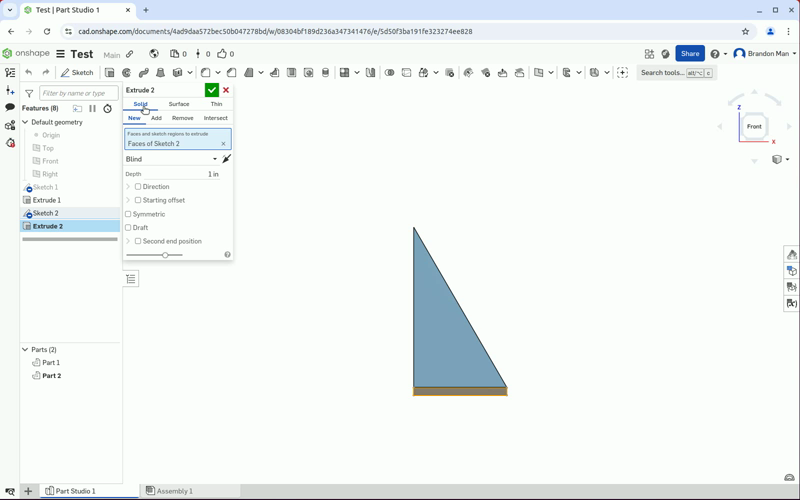
click(143, 106)
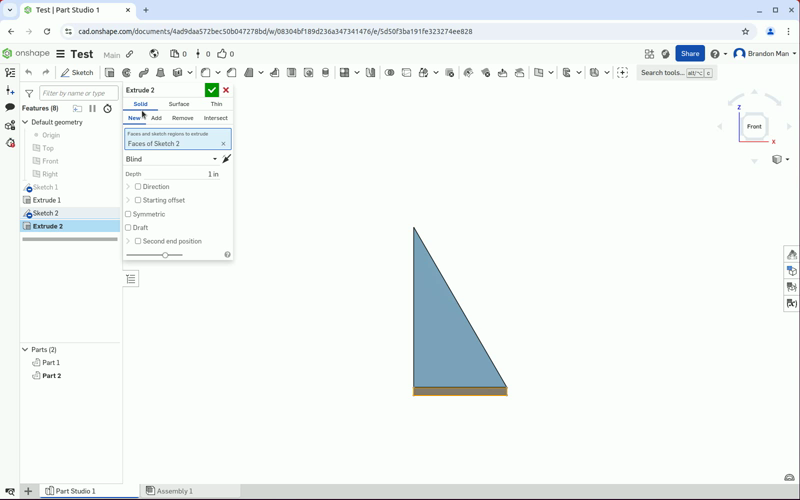
mouse_move(137, 120)
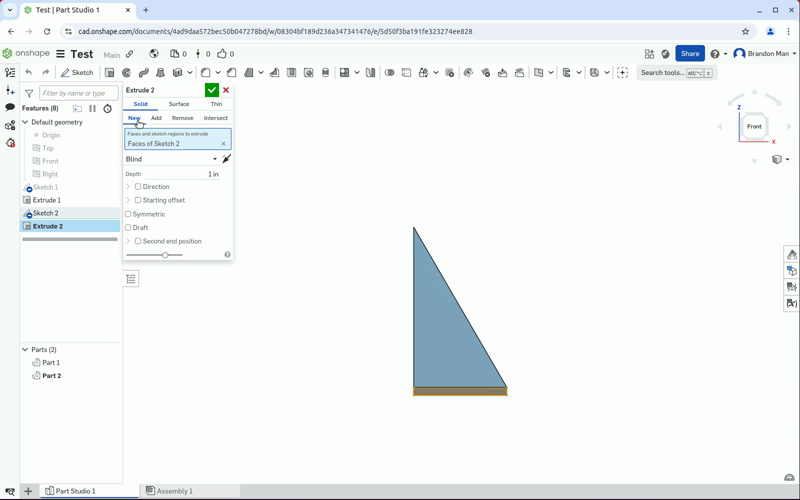
click(137, 120)
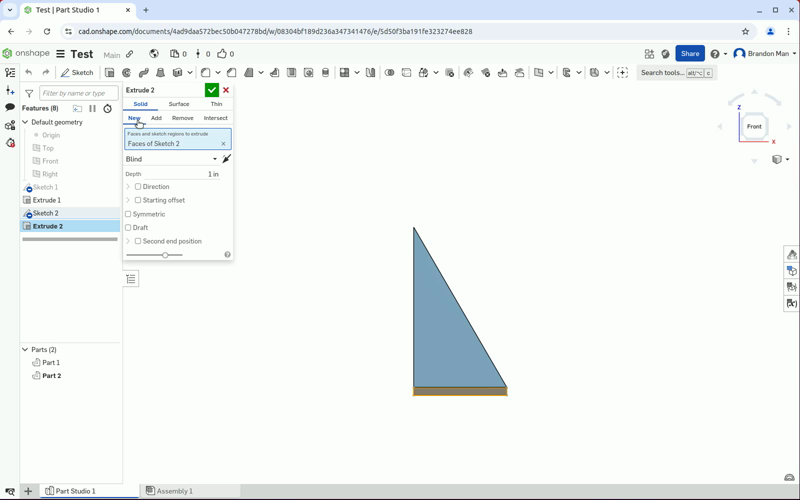
key(tab, 4)
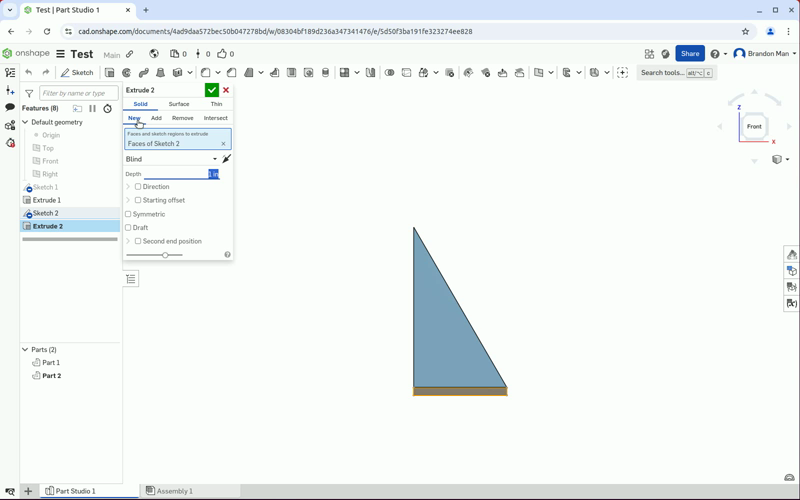
text(12.998)
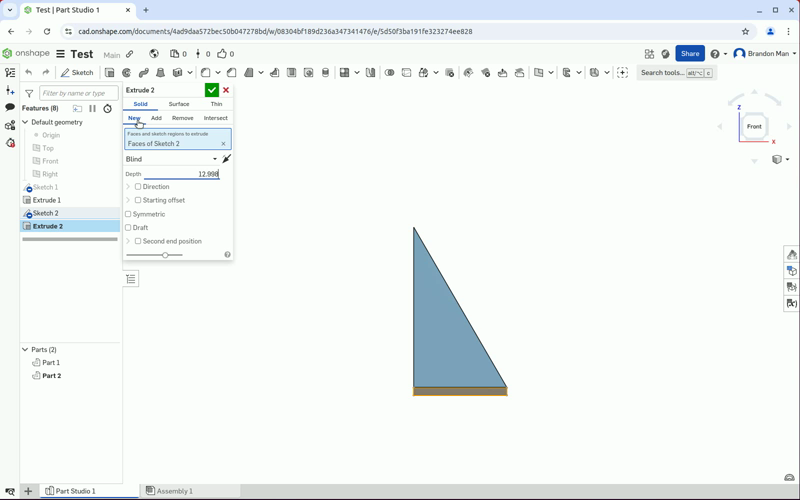
key(enter)
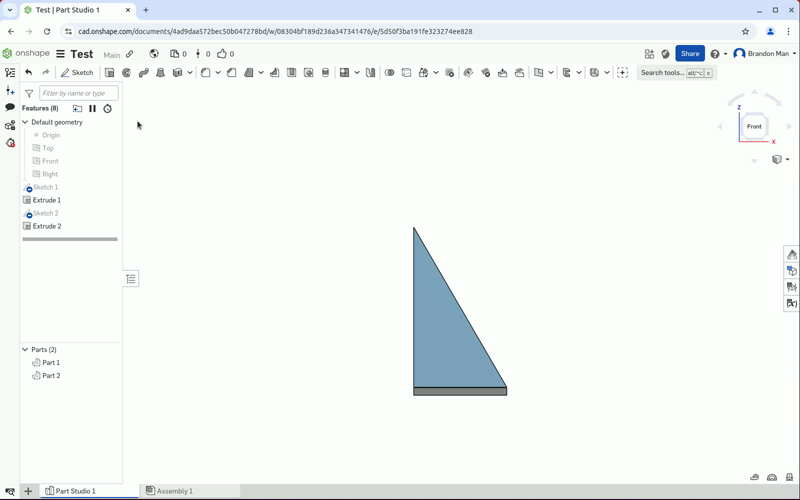
key(shift+h)
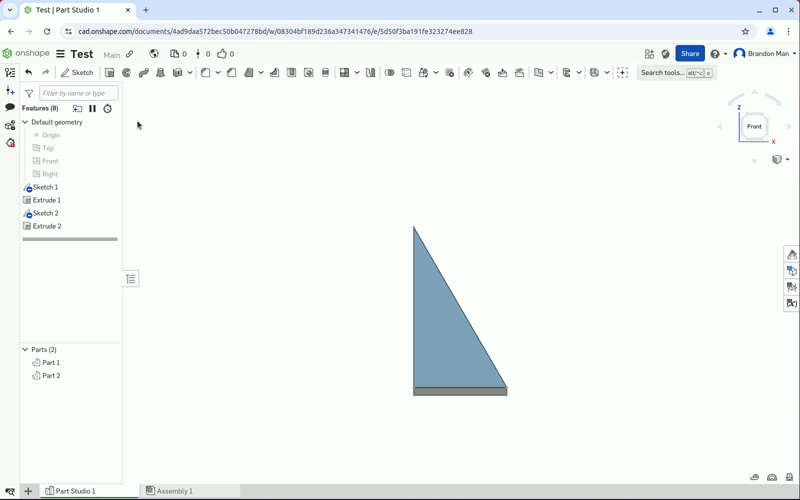
key(shift+h)
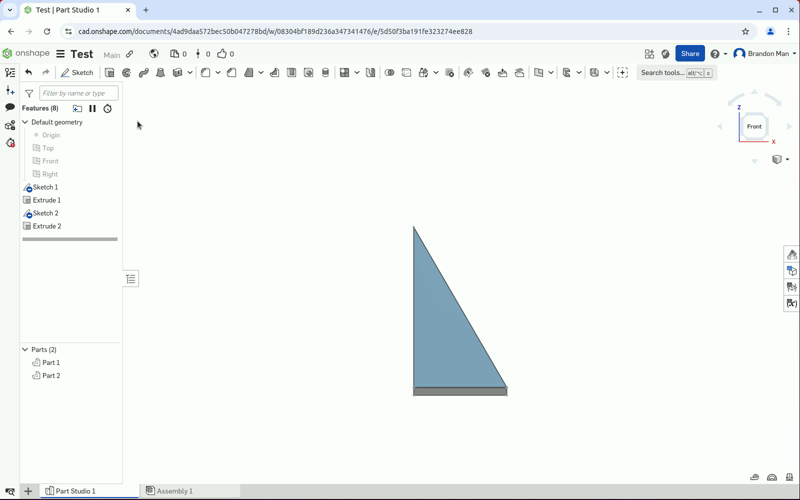
key(shift+7)
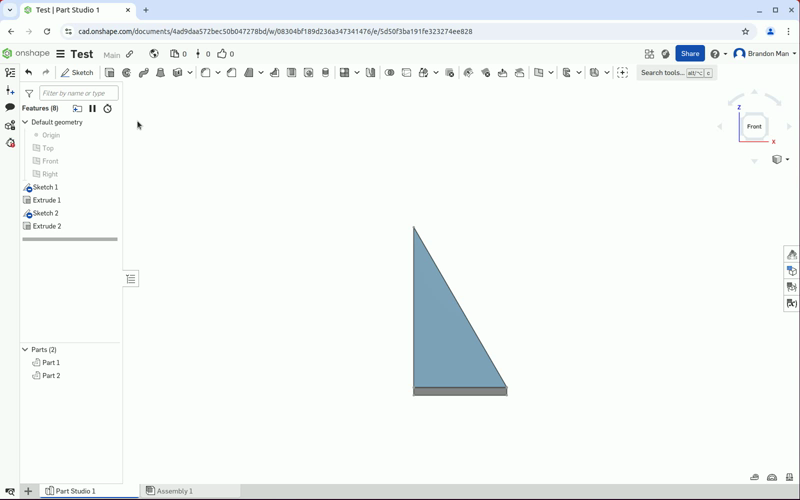
key(left, 2)
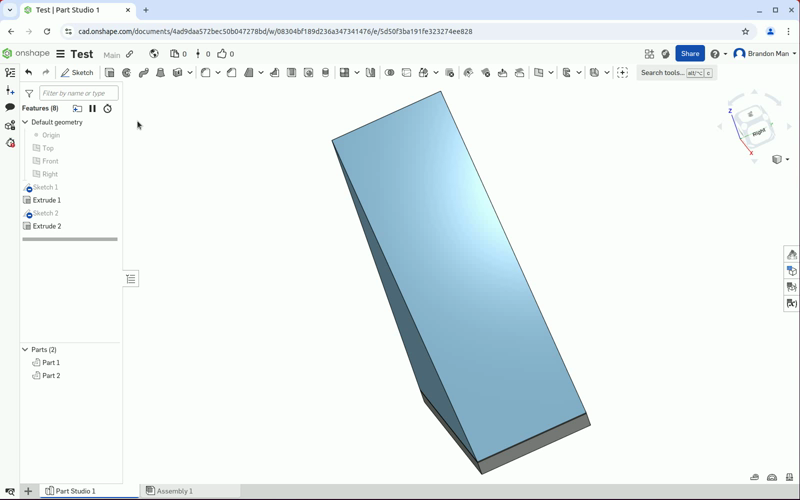
key(down, 2)
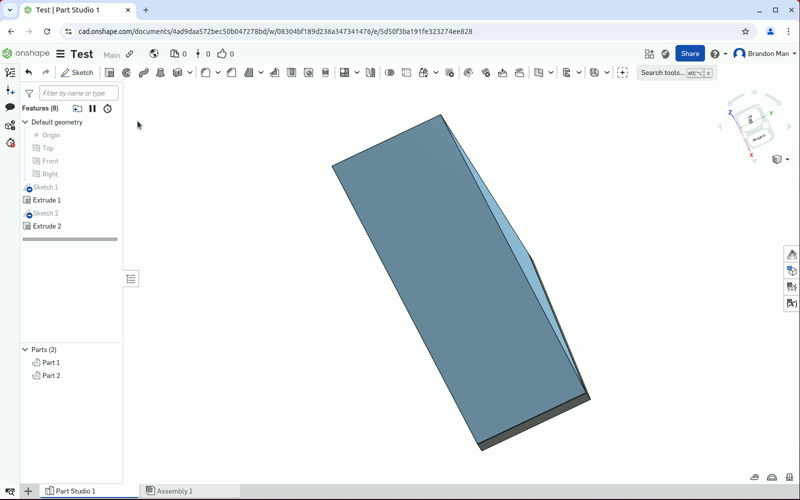
key(up, 2)
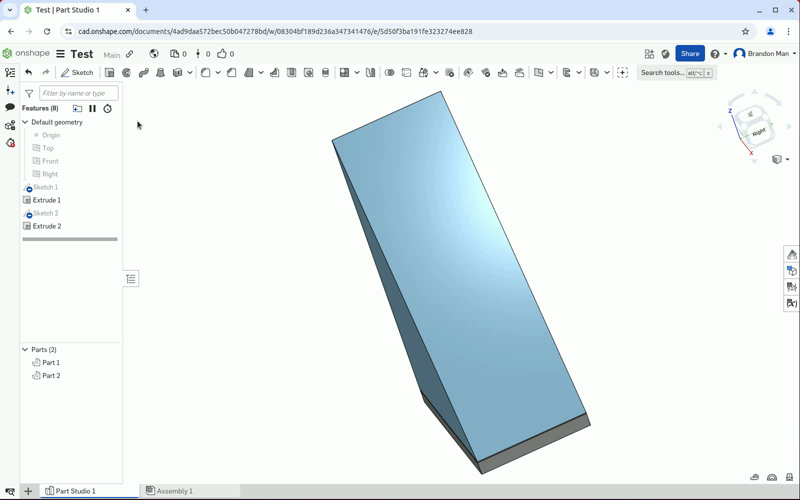
key(right, 2)
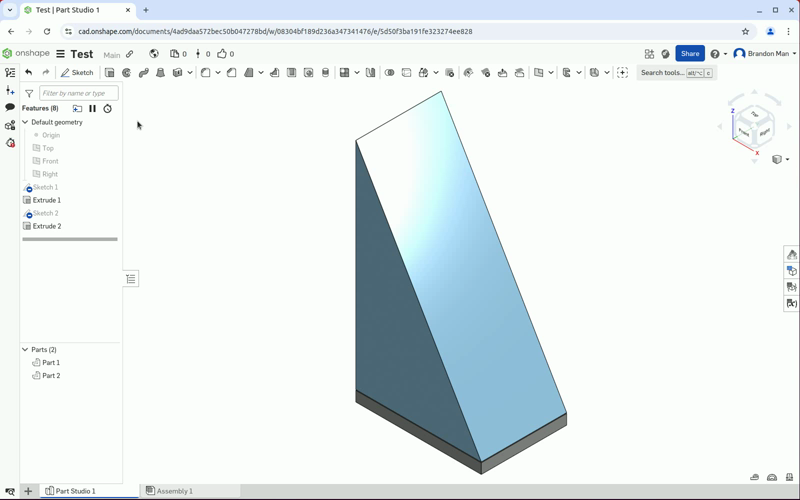
mouse_move(73, 189)
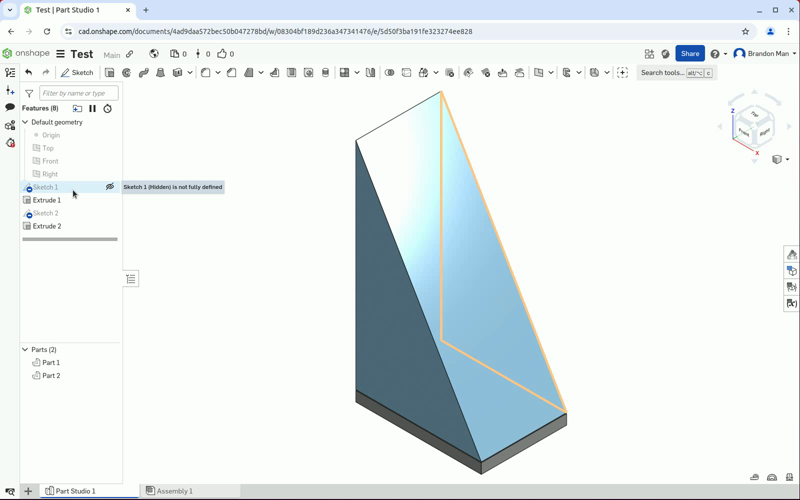
click(73, 189)